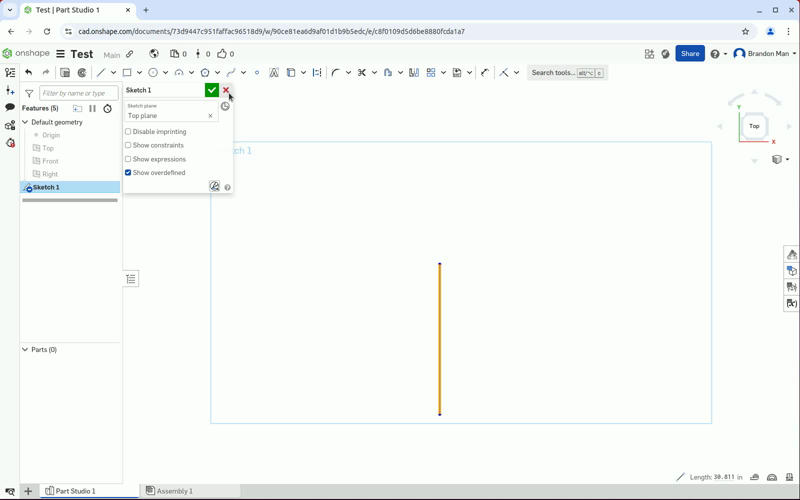
key(shift+h)
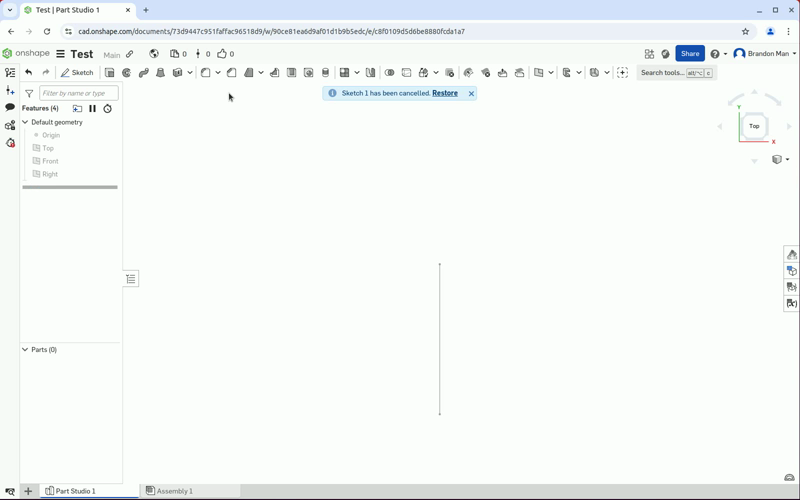
mouse_move(73, 352)
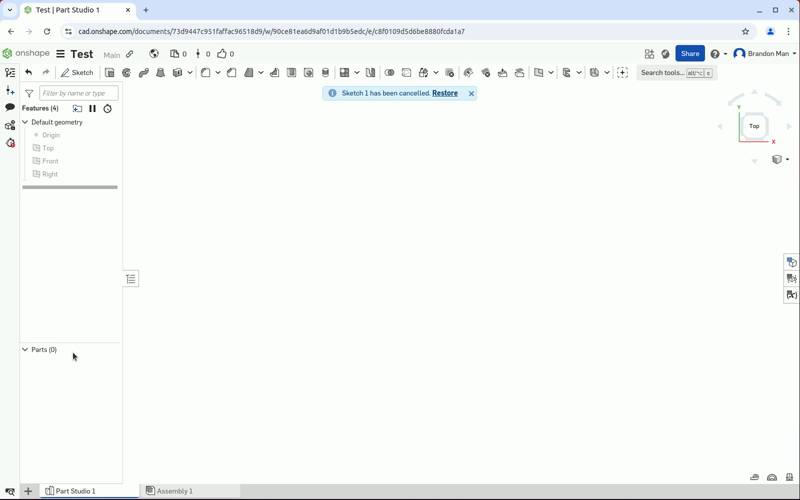
key(y)
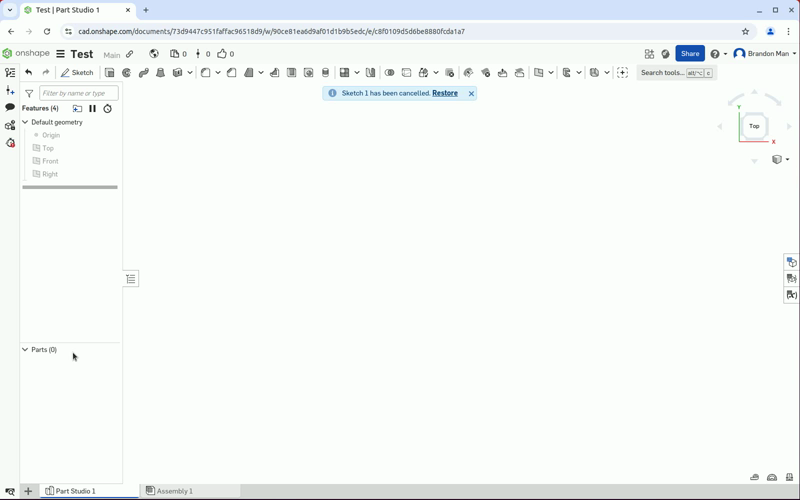
key(shift+p)
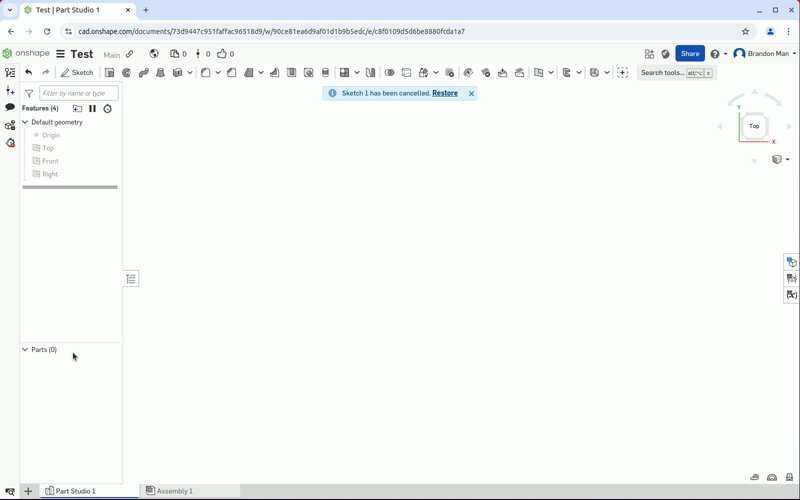
key(space)
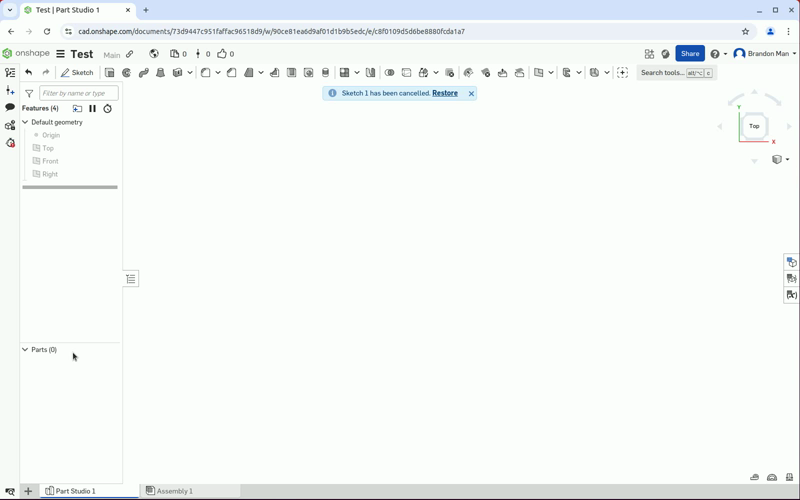
key_down(shift)
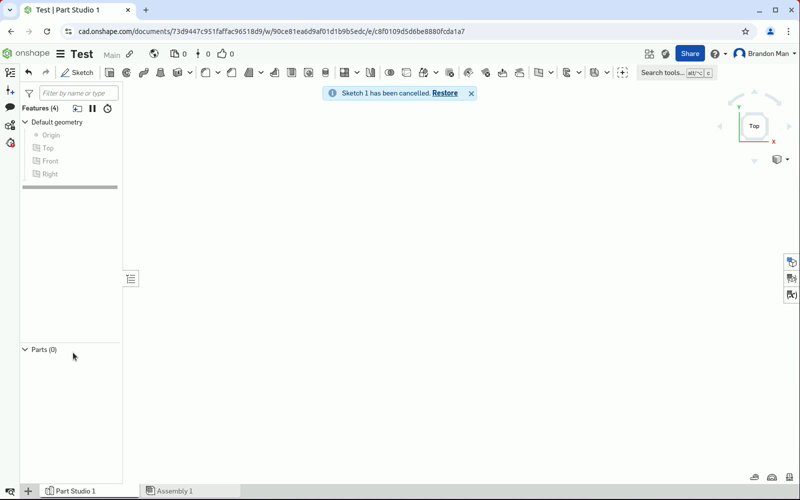
key(up)
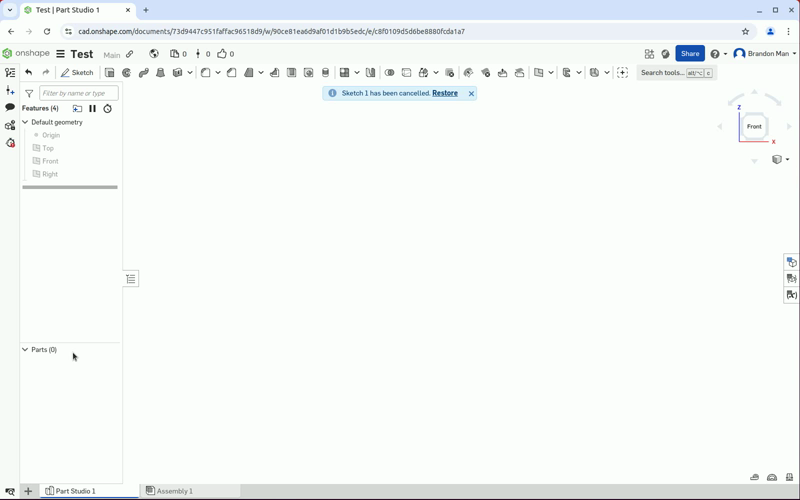
key_up(shift)
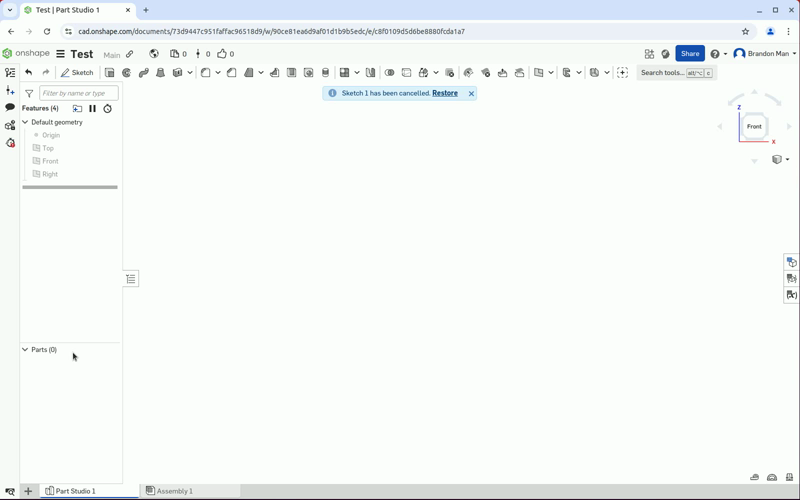
key(space)
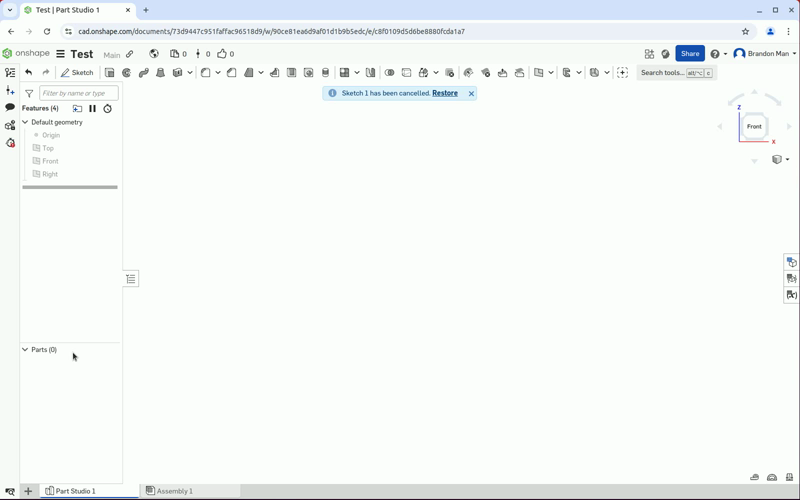
key_down(shift)
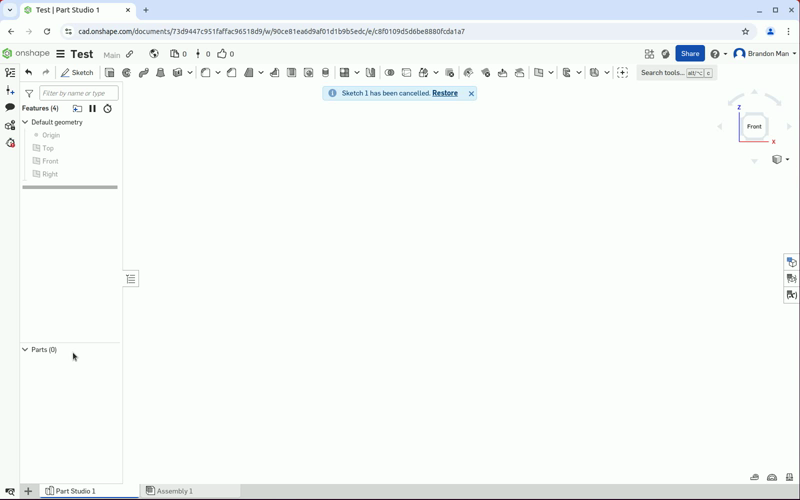
key(left)
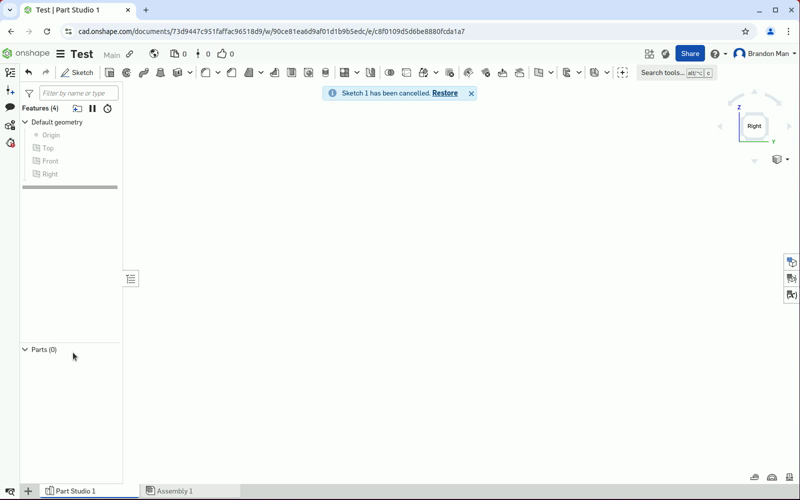
key_up(shift)
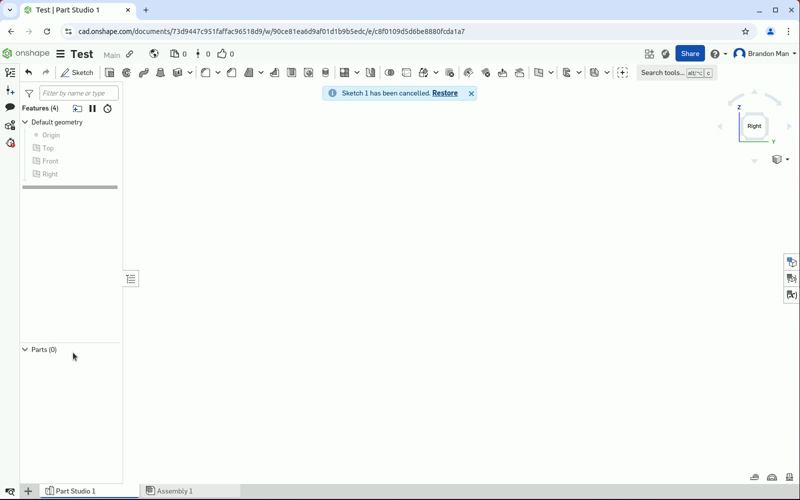
mouse_move(73, 352)
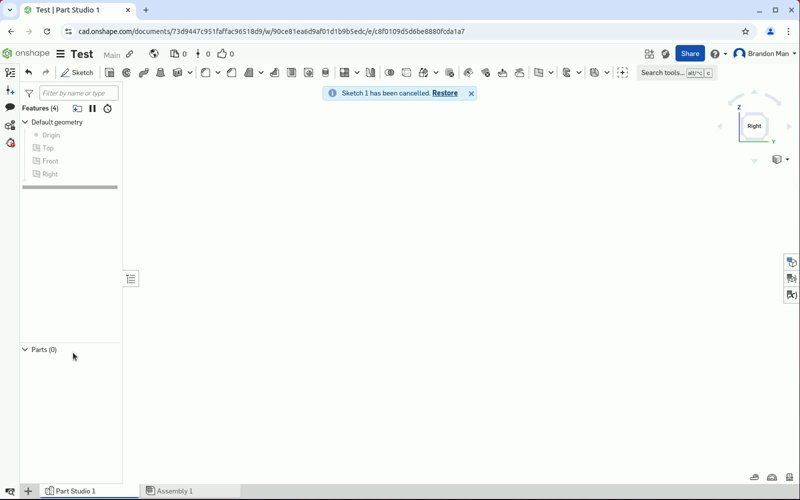
key(shift+y)
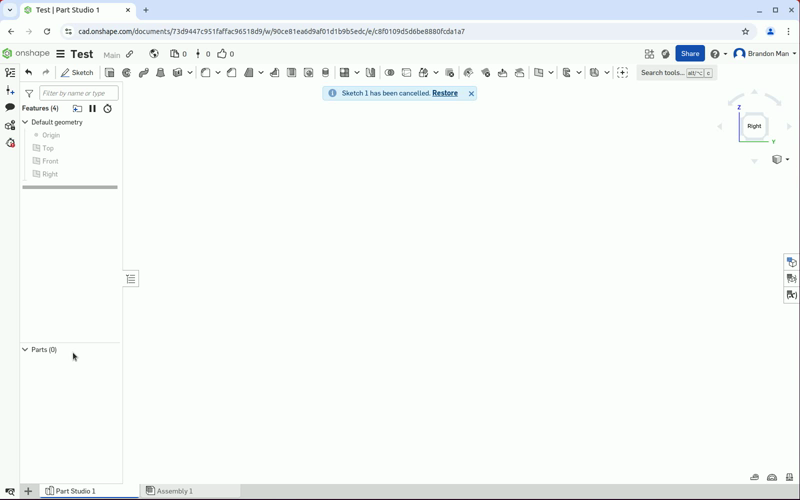
key(shift+s)
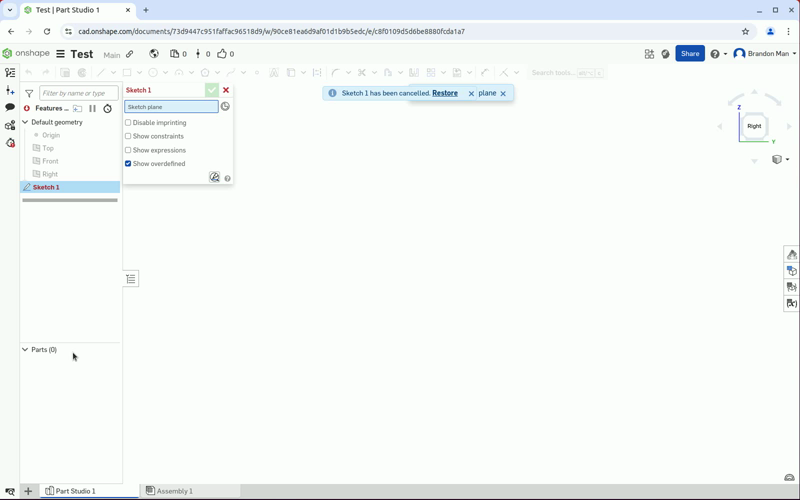
mouse_move(73, 176)
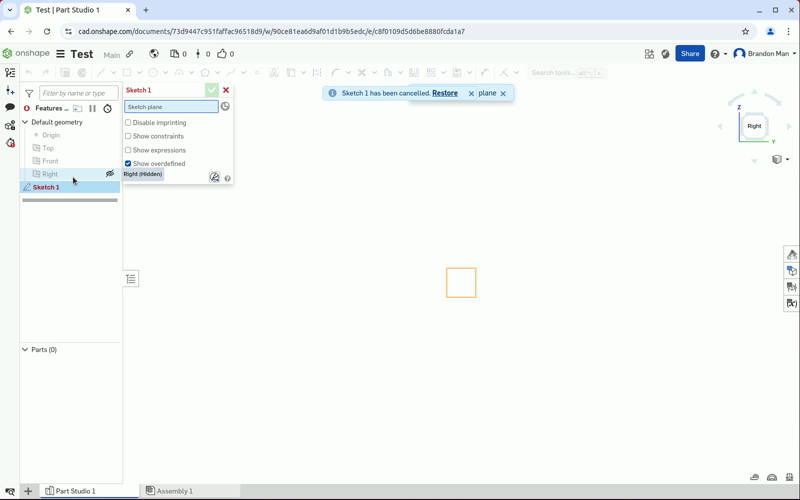
click(73, 176)
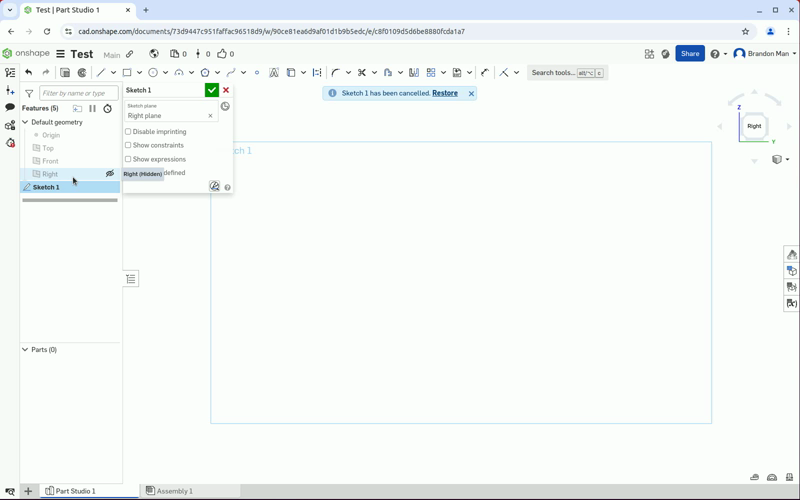
mouse_move(73, 352)
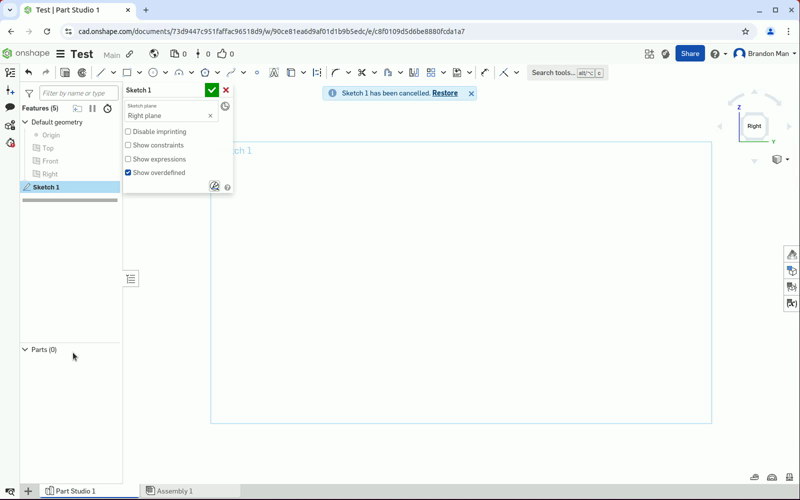
key(y)
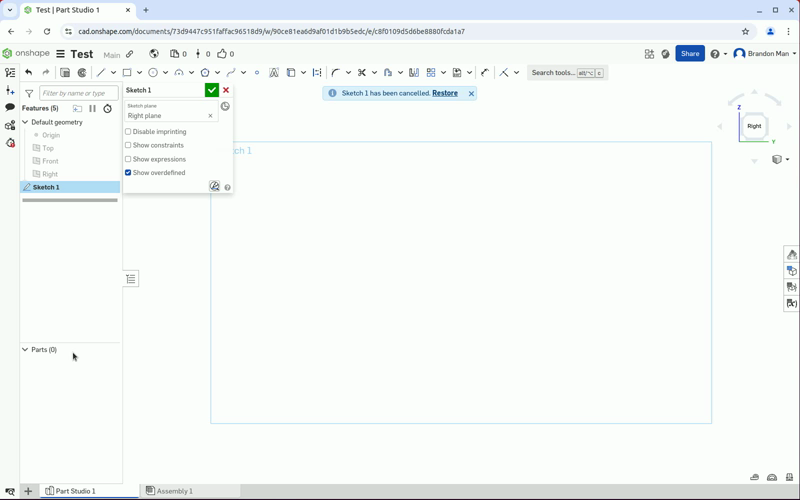
key(a)
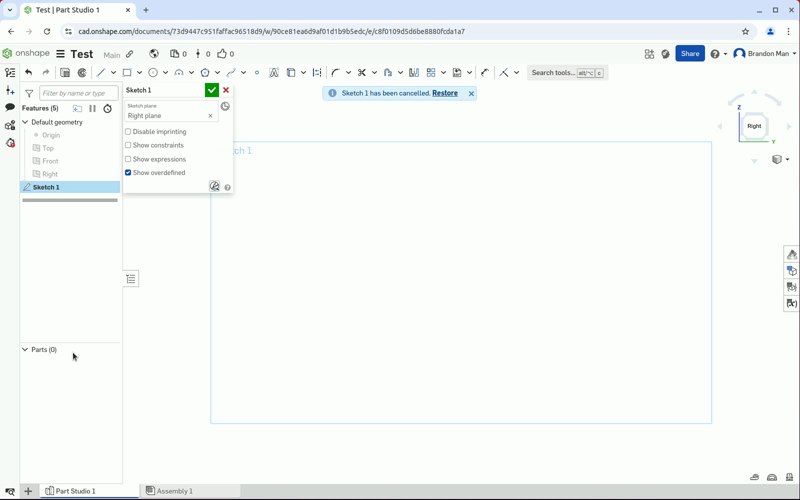
key_down(shift)
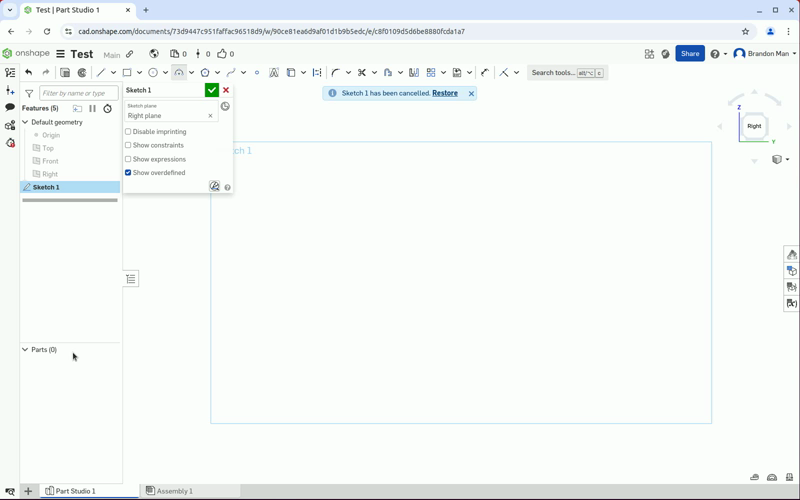
mouse_move(441, 250)
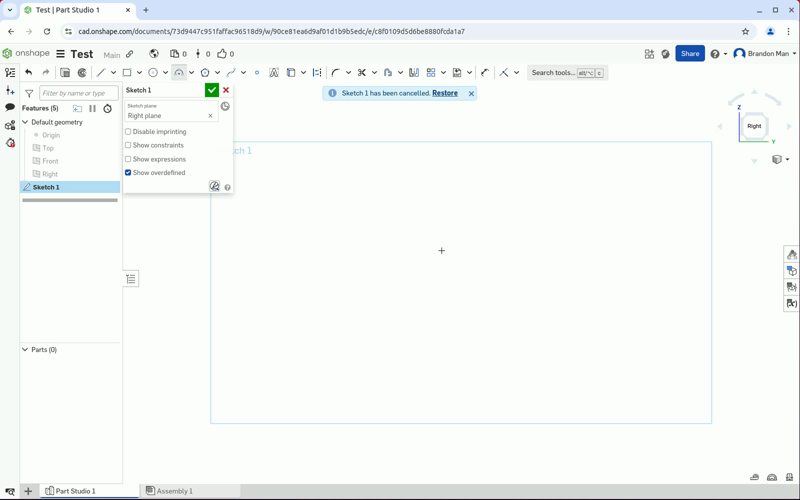
click(441, 250)
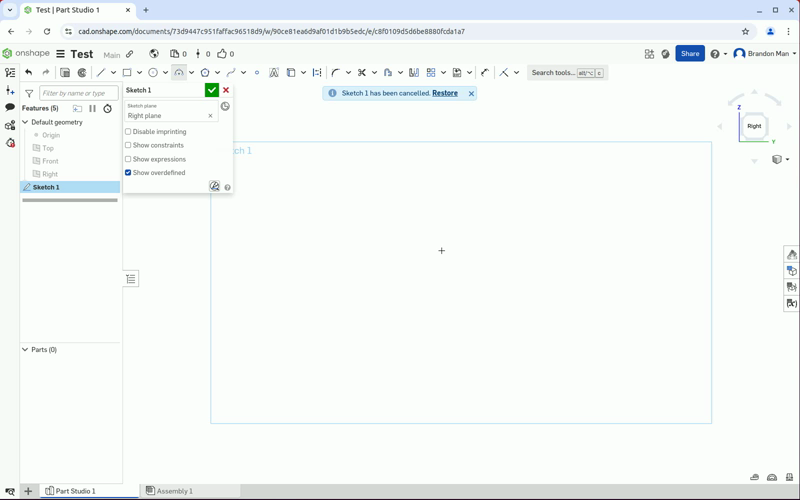
key_up(shift)
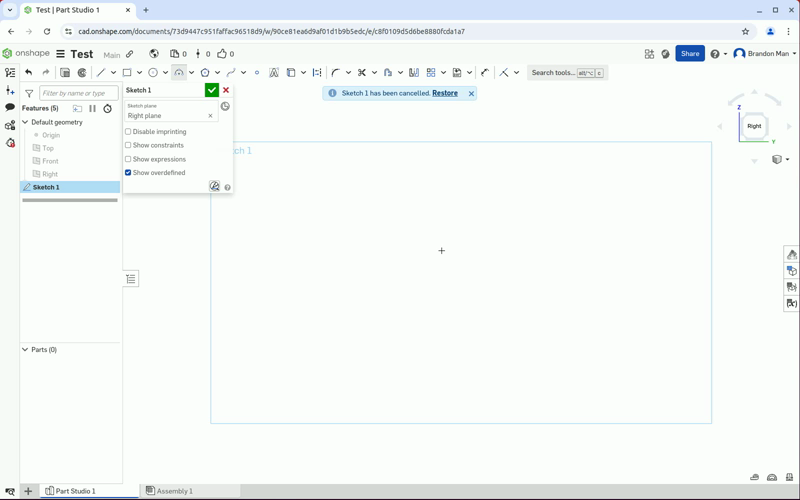
key_down(shift)
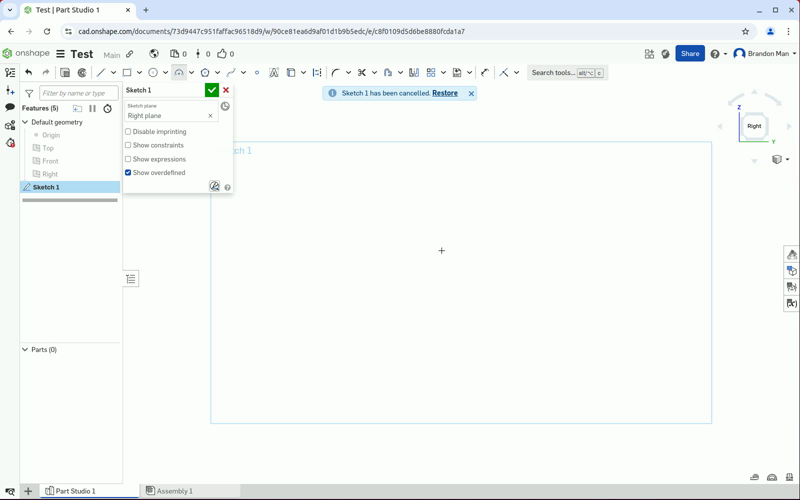
mouse_move(498, 282)
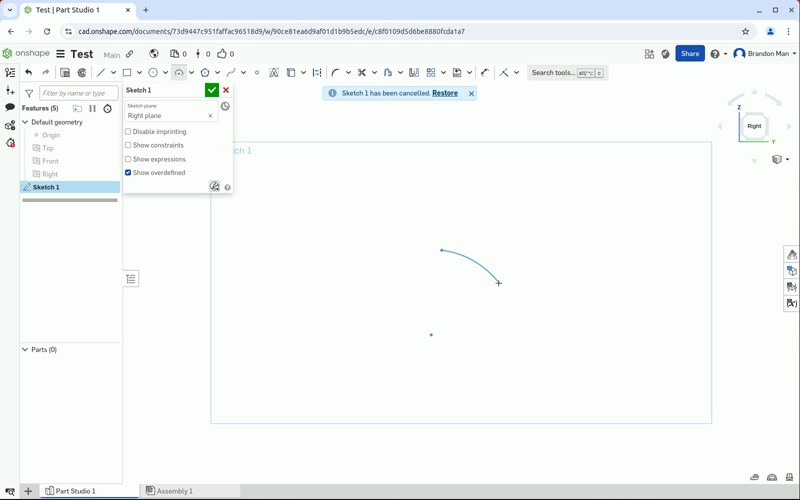
click(498, 282)
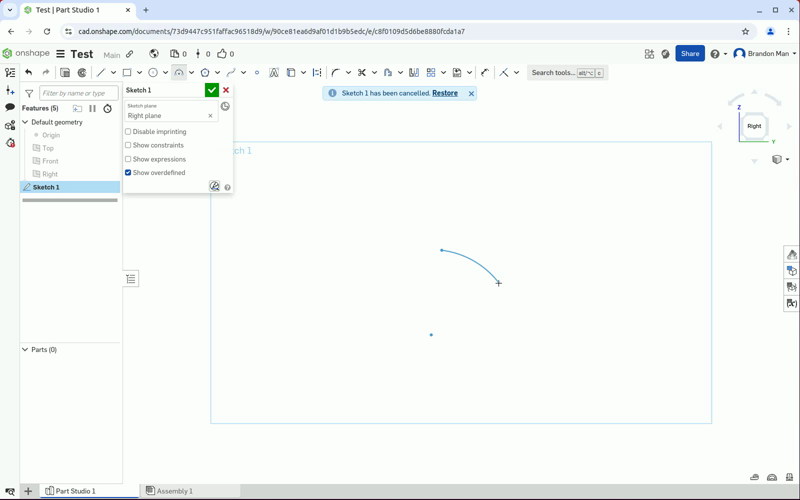
mouse_move(480, 249)
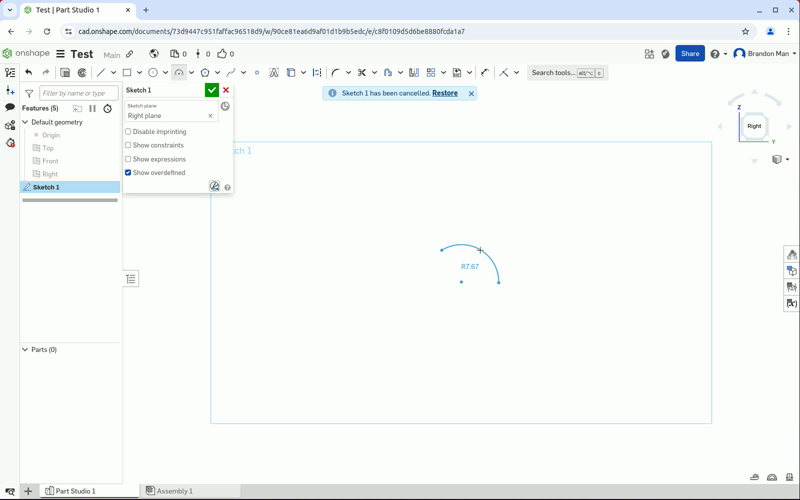
click(480, 249)
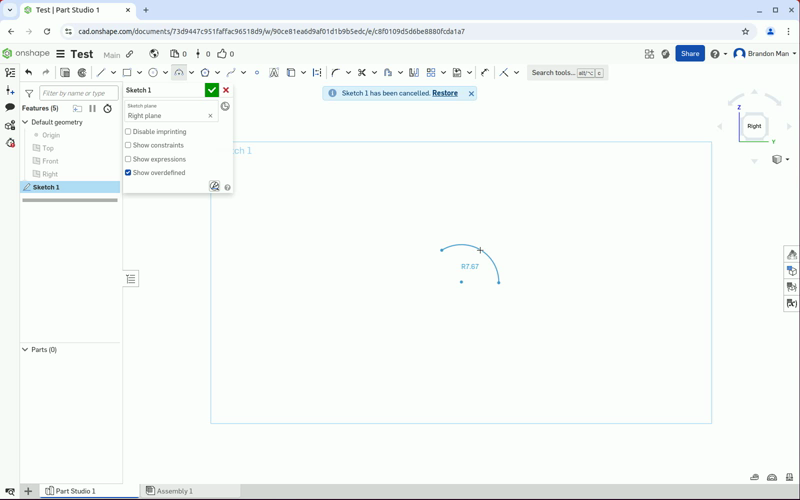
key_up(shift)
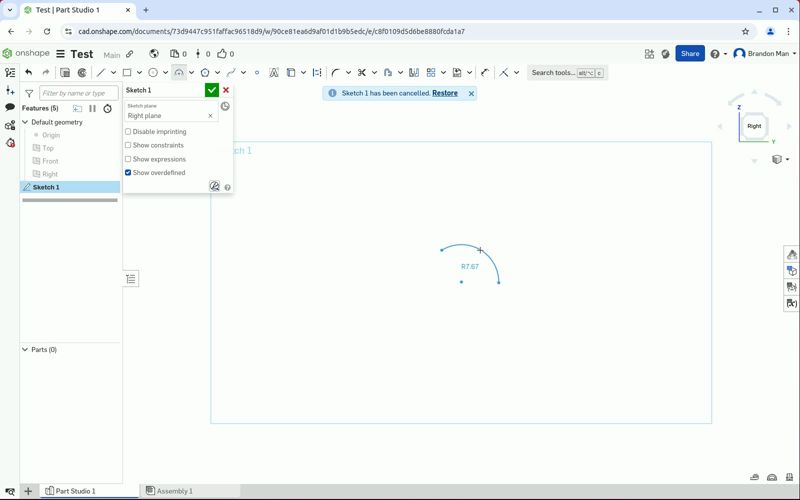
key(esc)
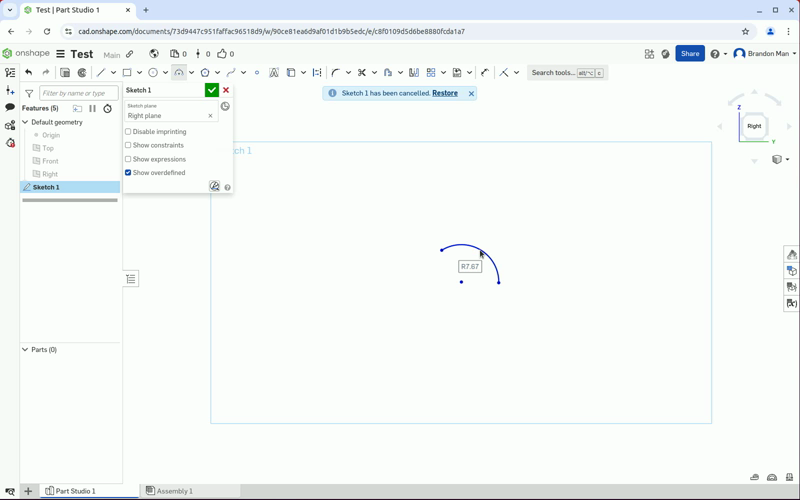
key(l)
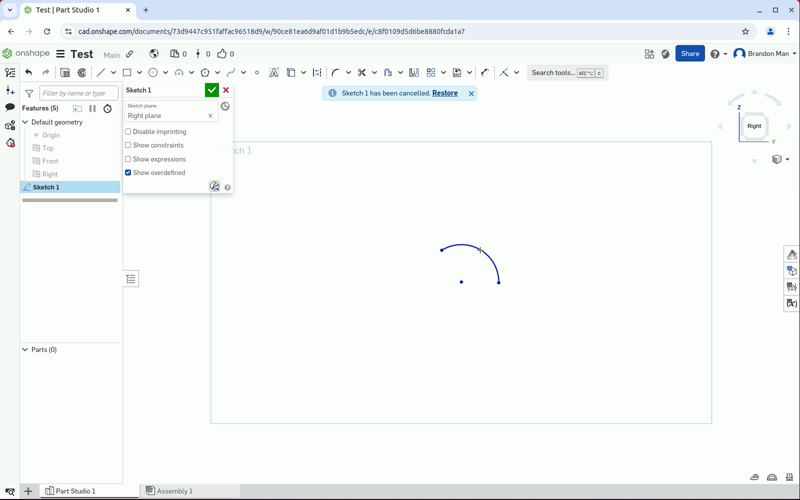
mouse_move(498, 282)
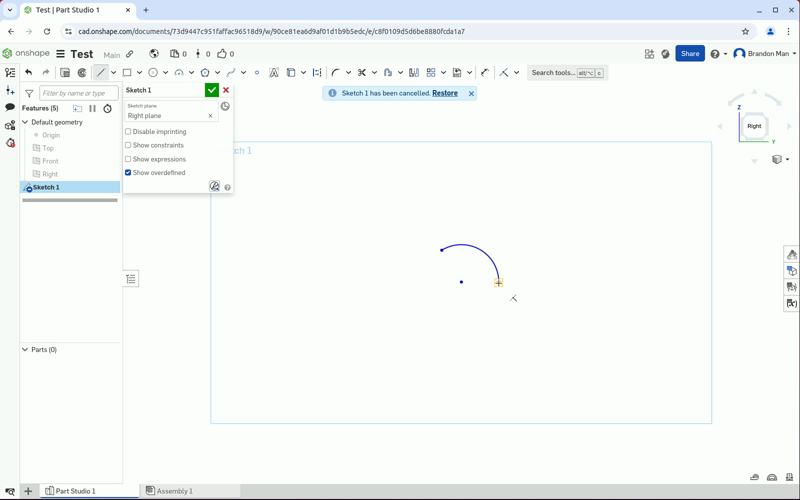
click(498, 282)
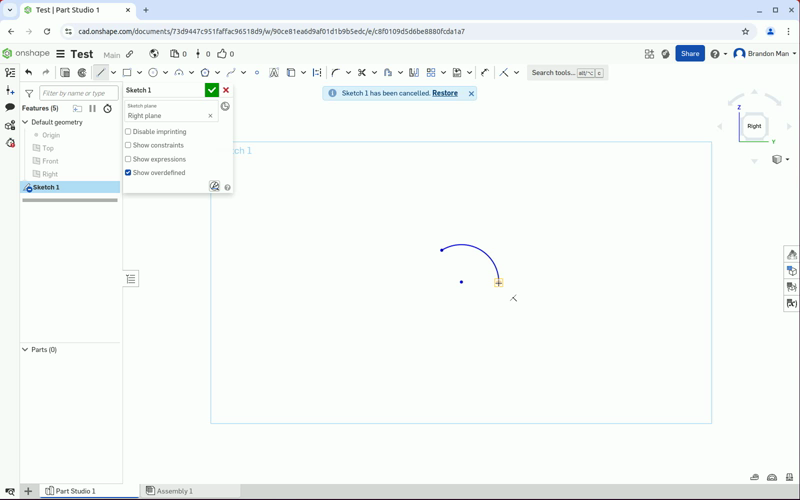
key_down(shift)
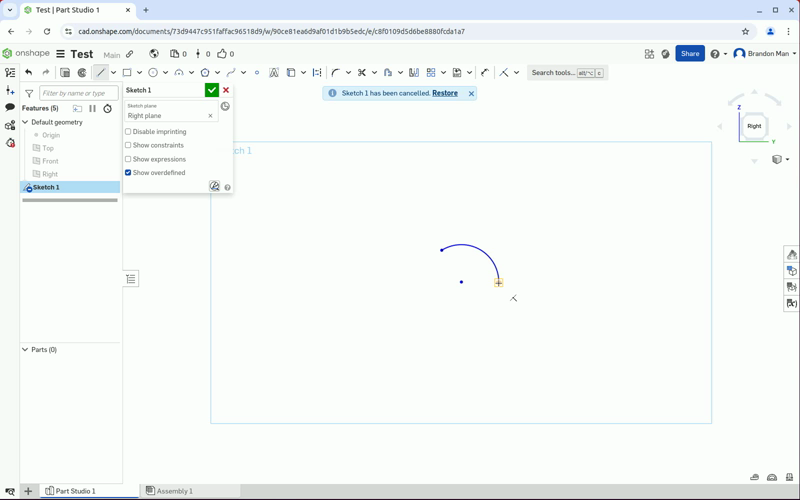
mouse_move(498, 207)
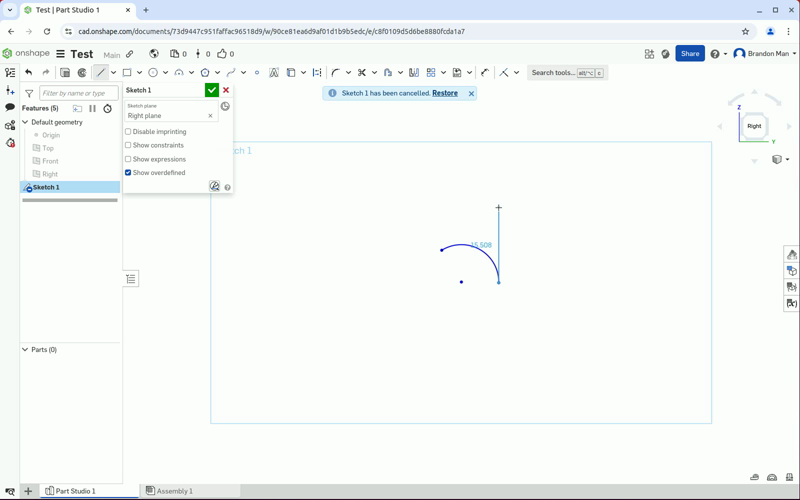
click(498, 207)
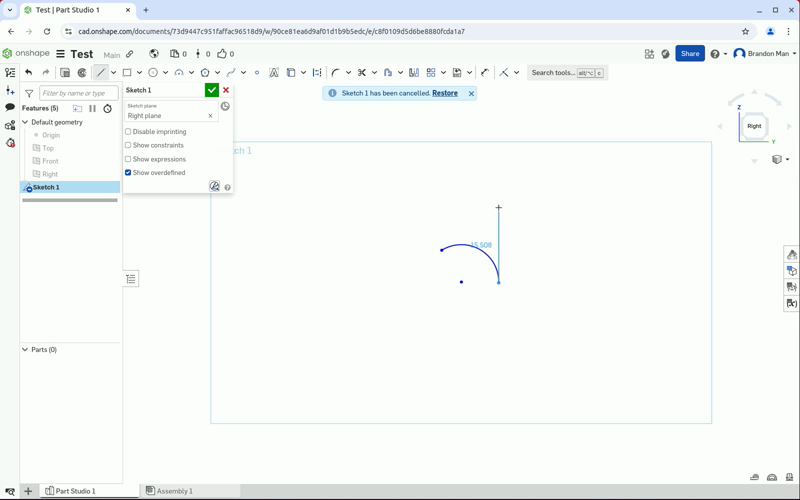
key_up(shift)
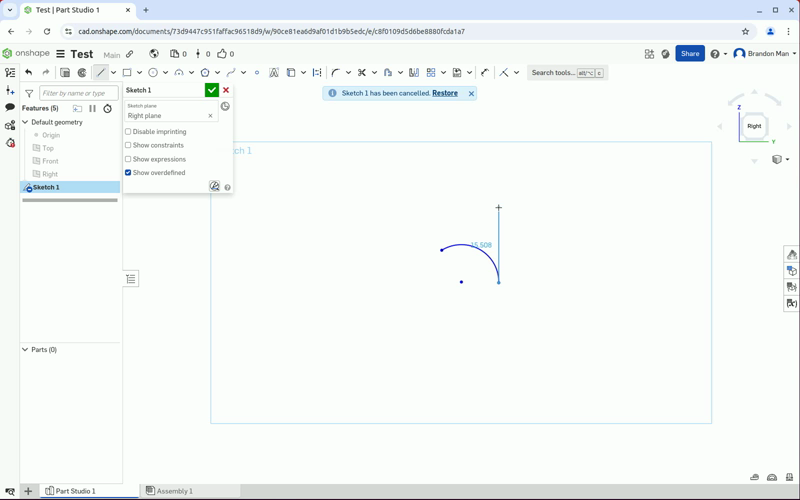
key_down(shift)
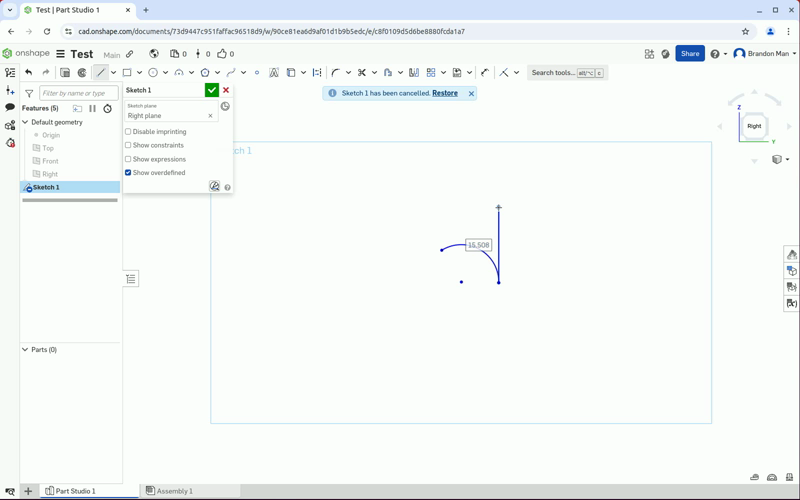
mouse_move(528, 207)
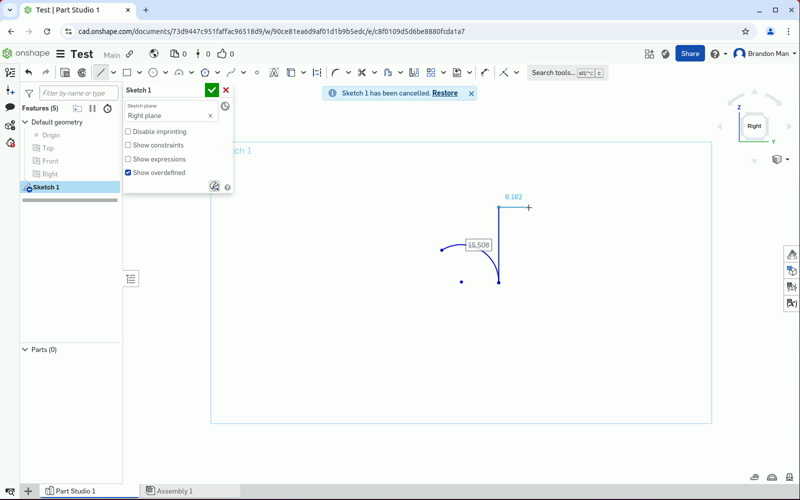
mouse_move(479, 207)
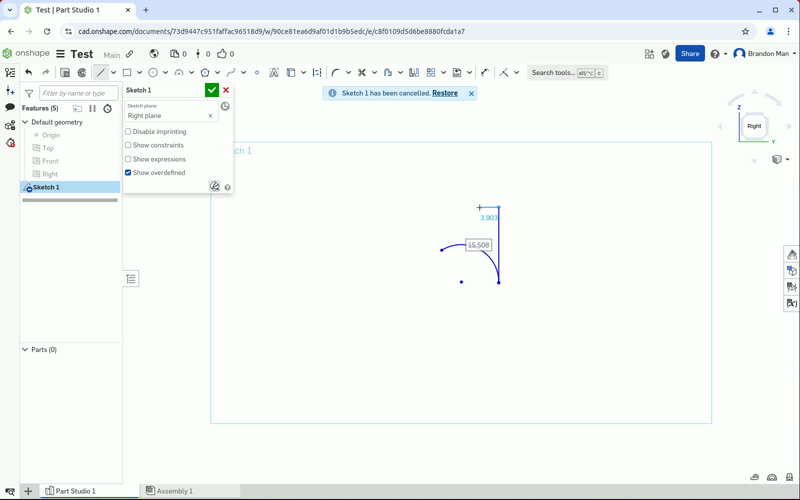
click(479, 207)
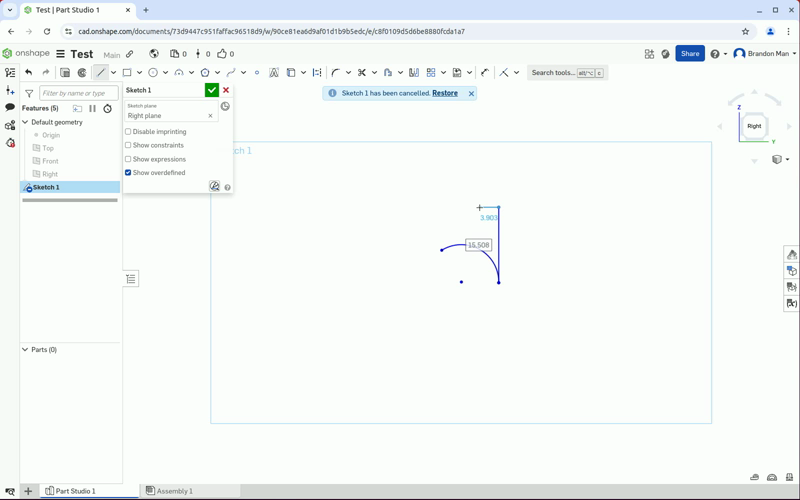
key_up(shift)
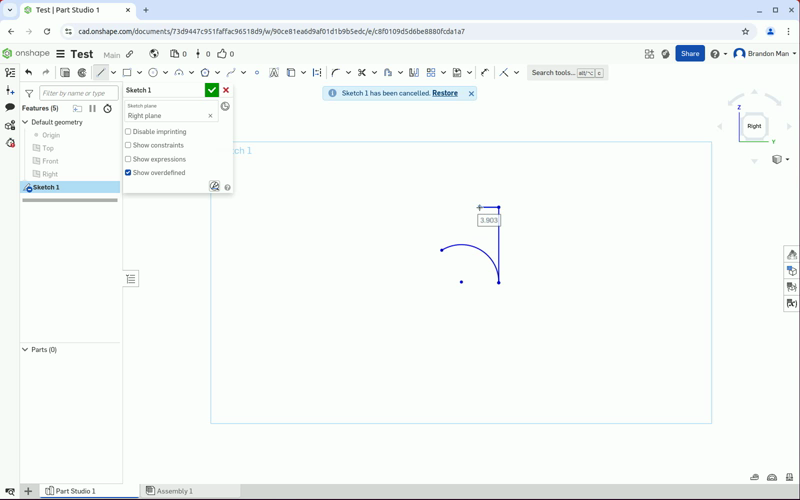
key_down(shift)
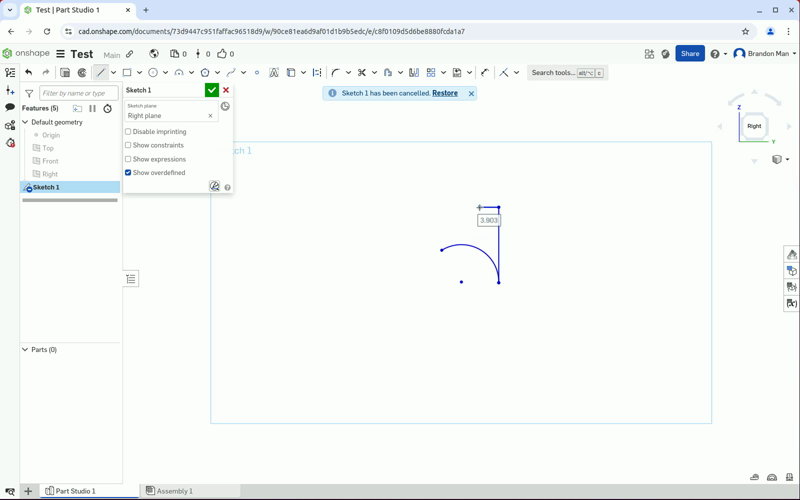
mouse_move(509, 207)
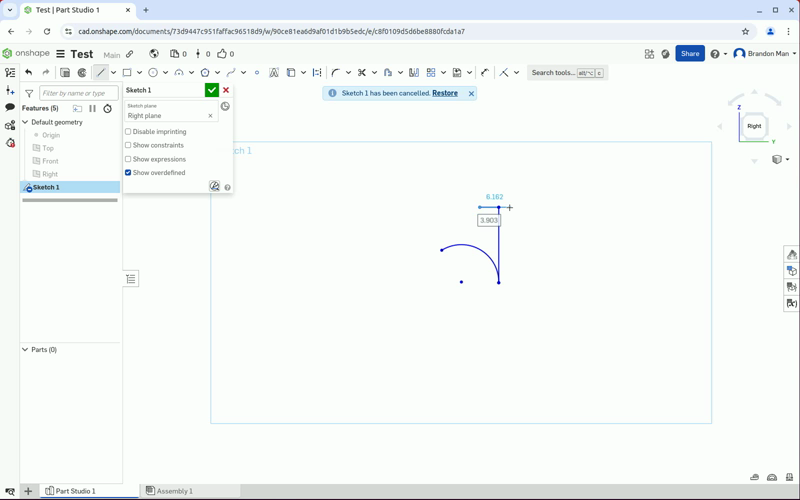
mouse_move(479, 226)
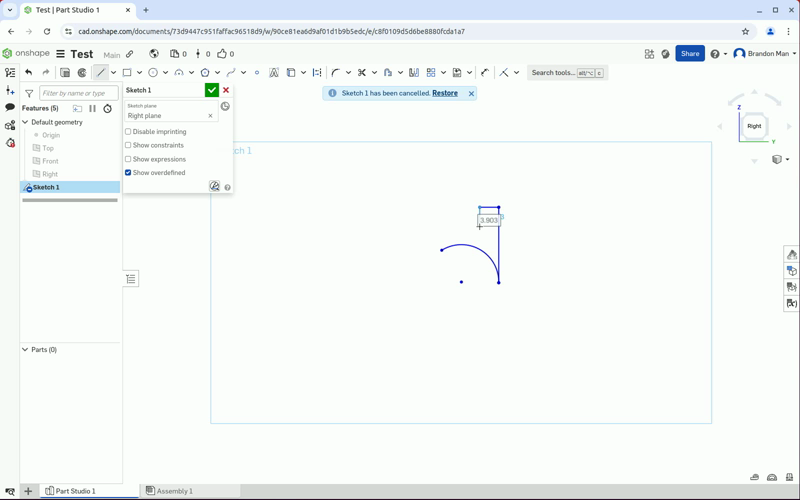
click(479, 226)
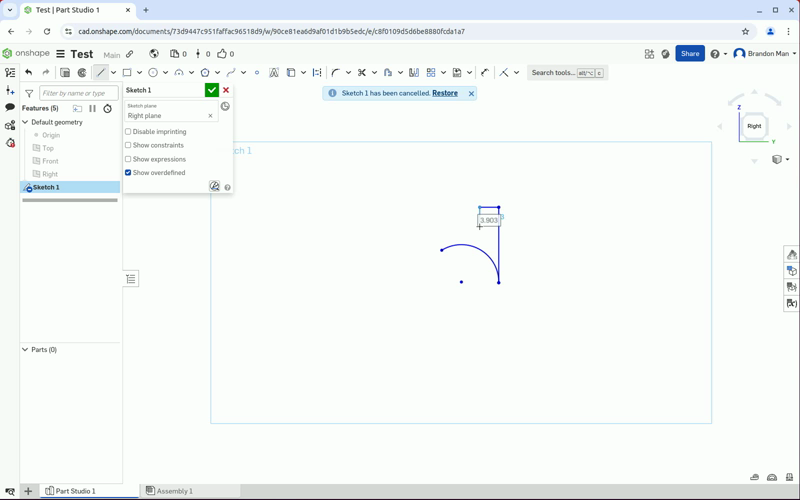
key_up(shift)
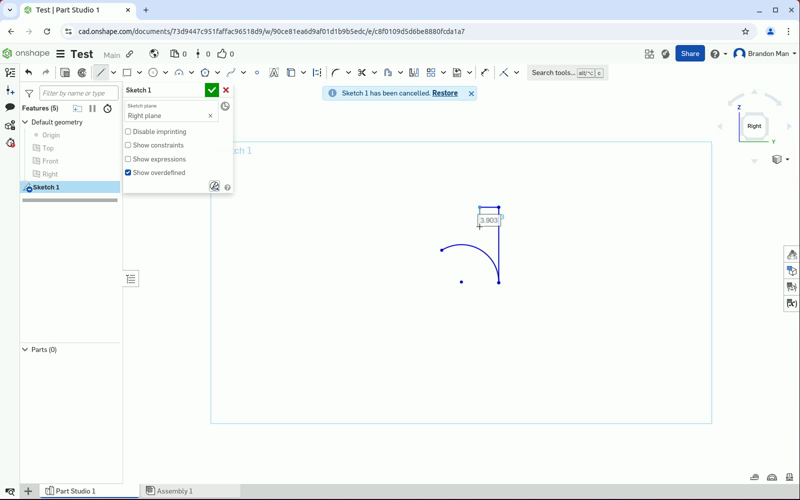
key_down(shift)
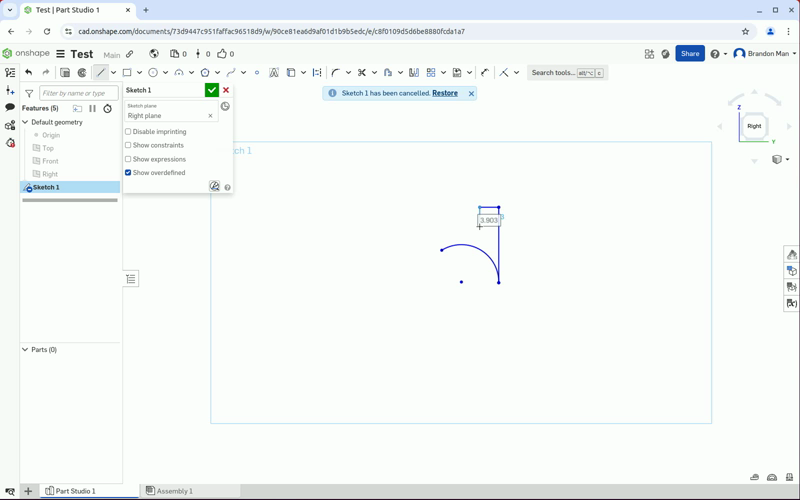
mouse_move(509, 226)
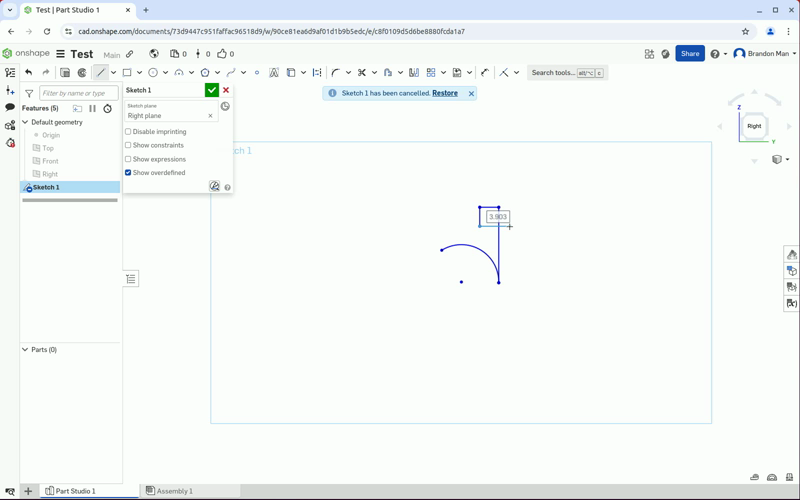
mouse_move(441, 226)
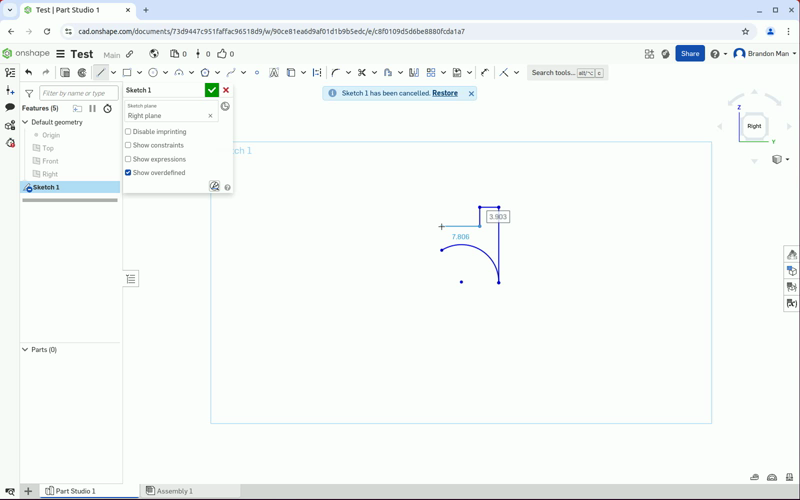
click(441, 226)
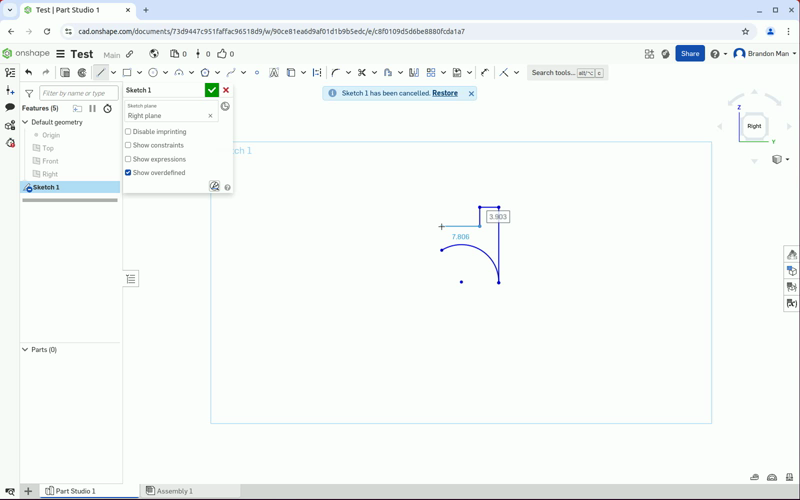
key_up(shift)
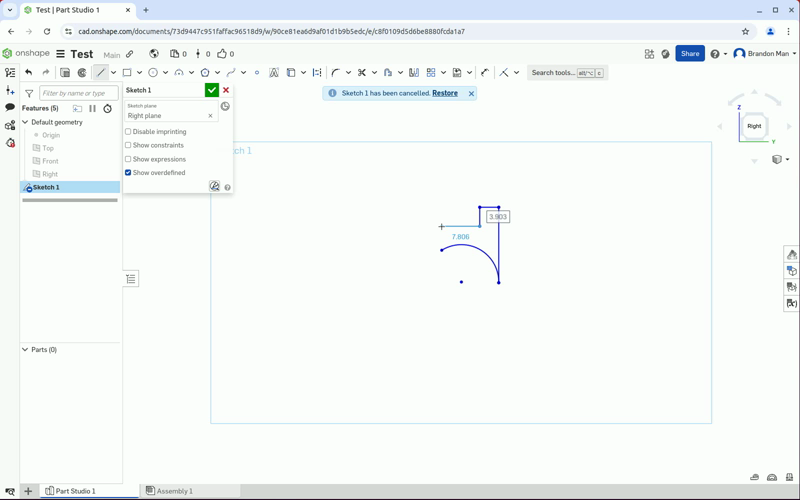
mouse_move(471, 226)
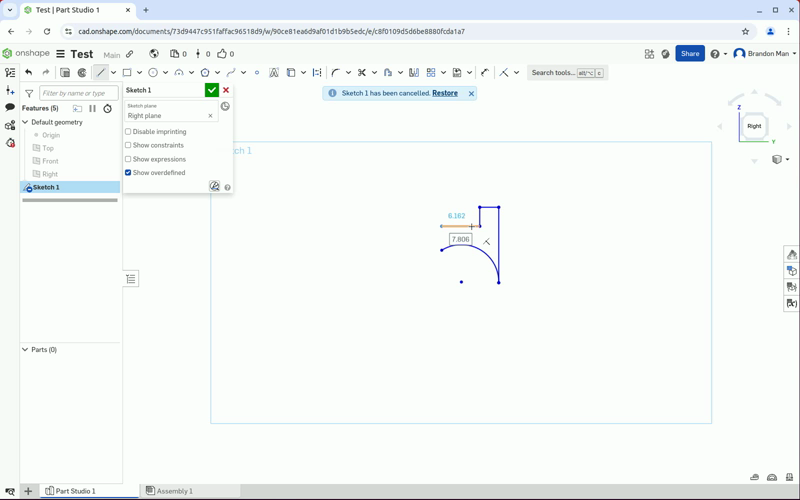
key_down(shift)
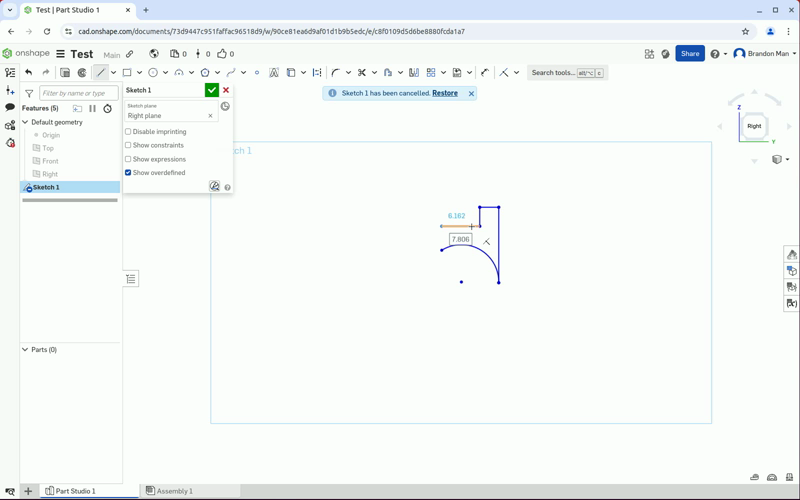
mouse_move(441, 250)
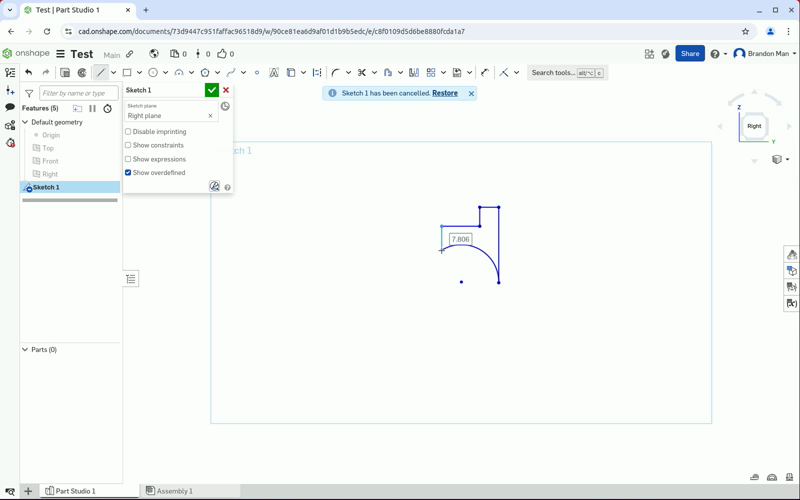
key_up(shift)
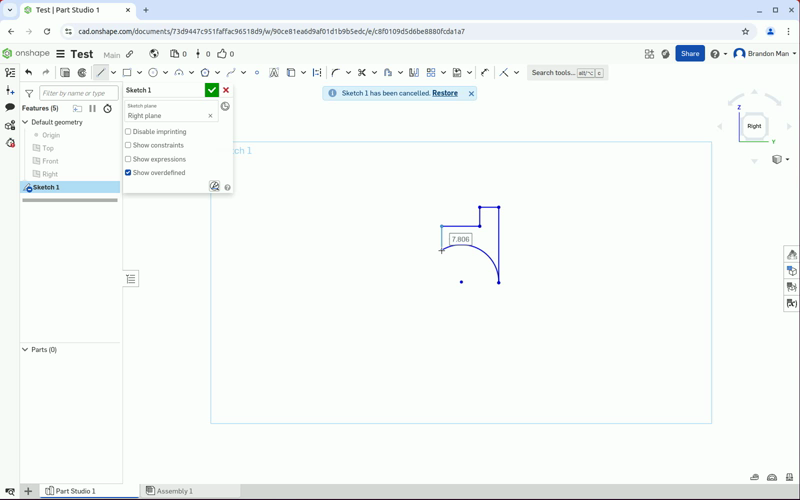
click(441, 250)
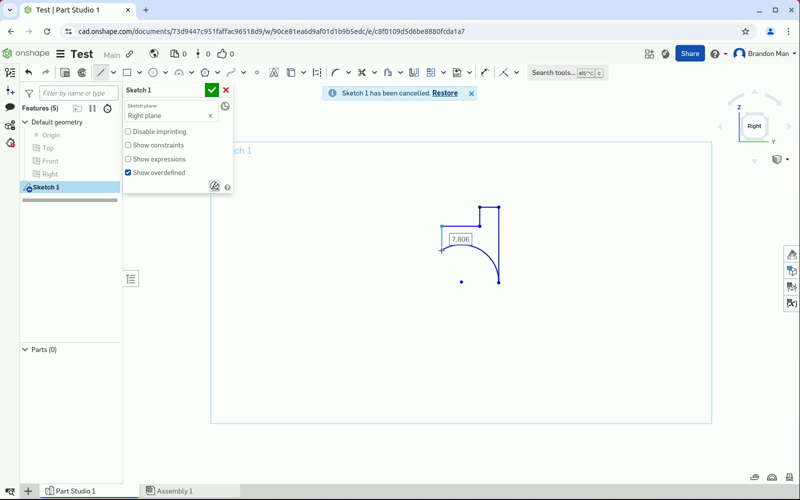
key(esc)
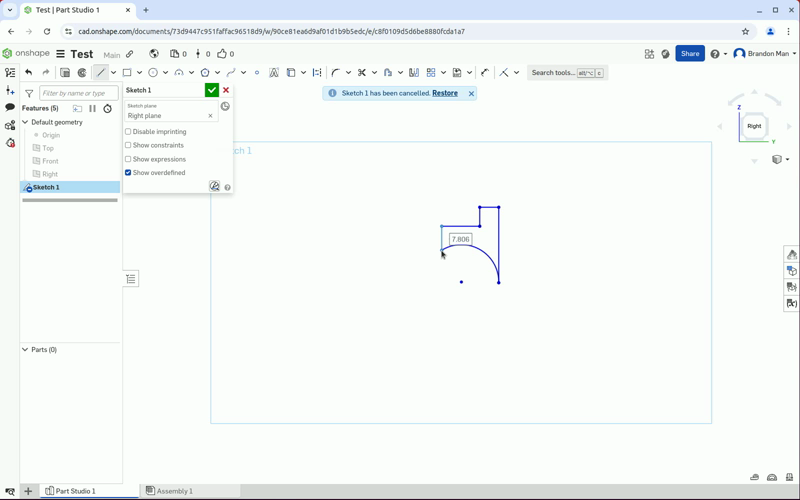
mouse_move(460, 234)
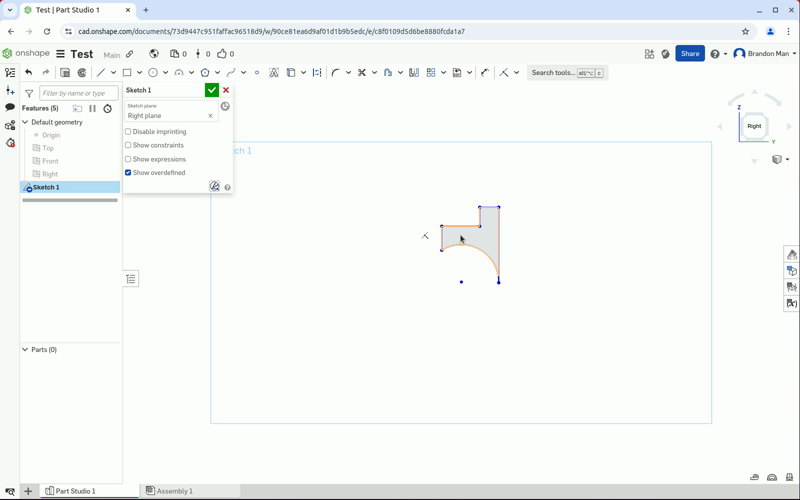
scroll(6)
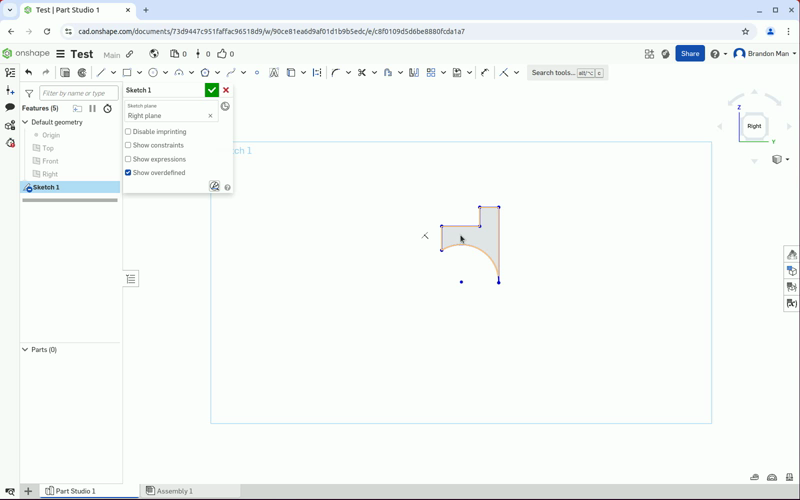
scroll(6)
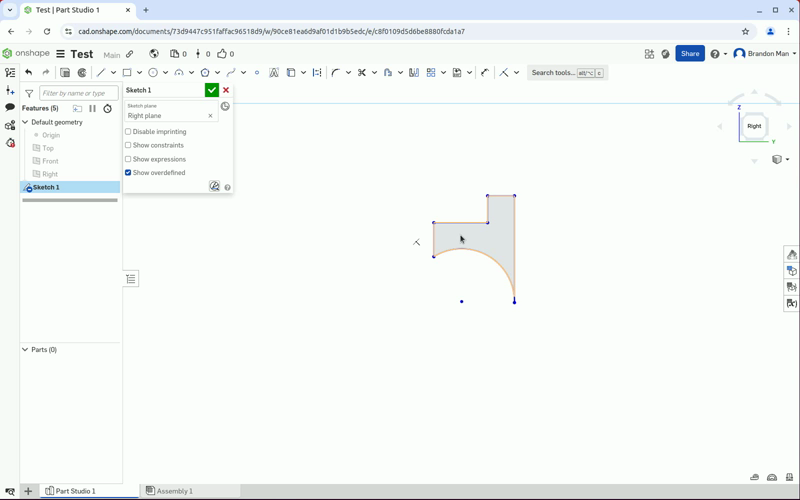
scroll(6)
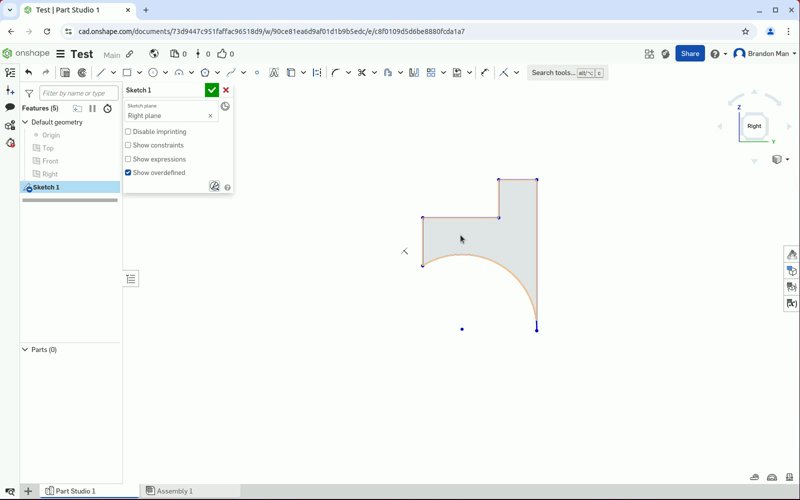
scroll(6)
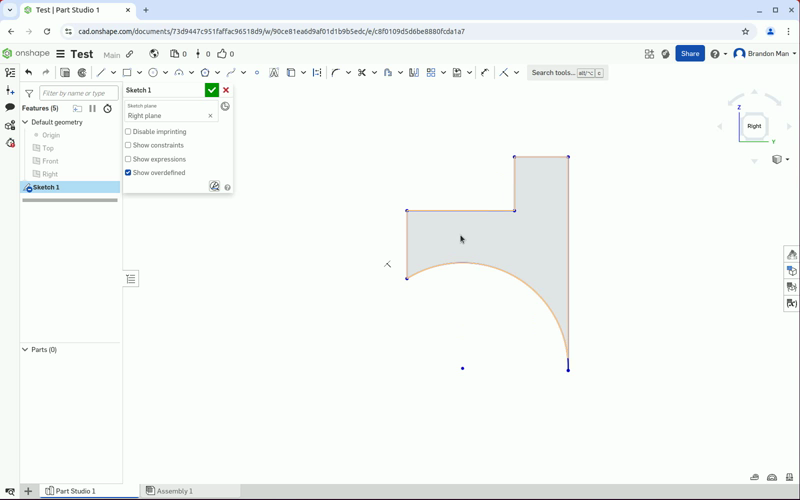
scroll(6)
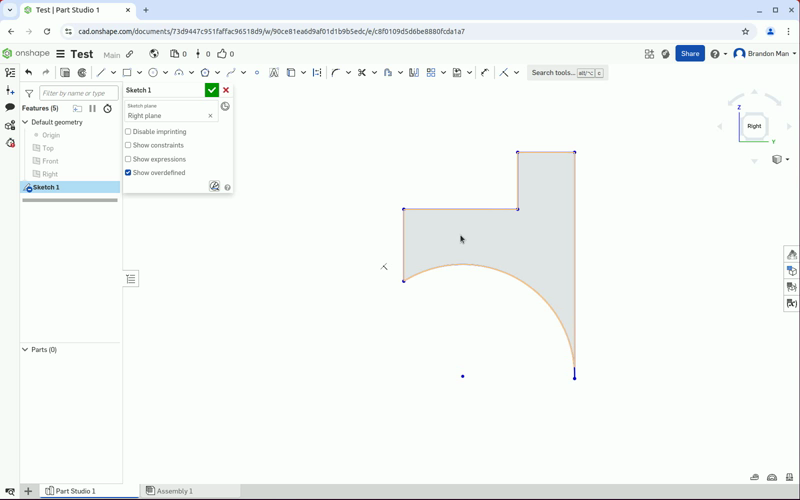
scroll(6)
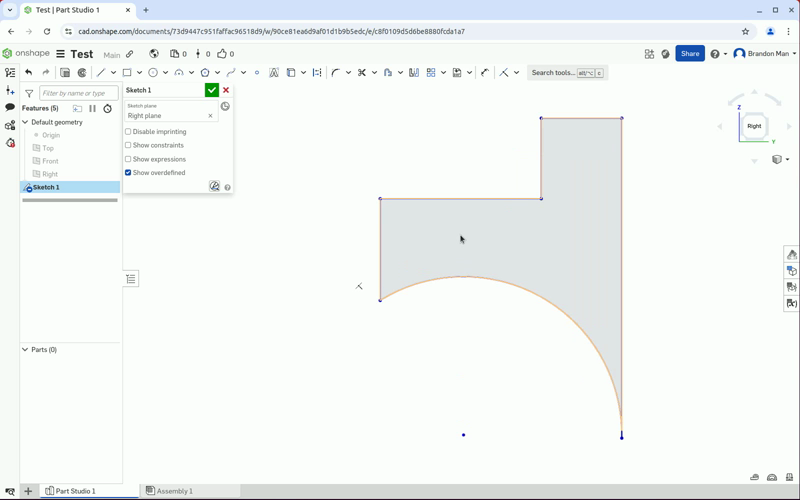
scroll(6)
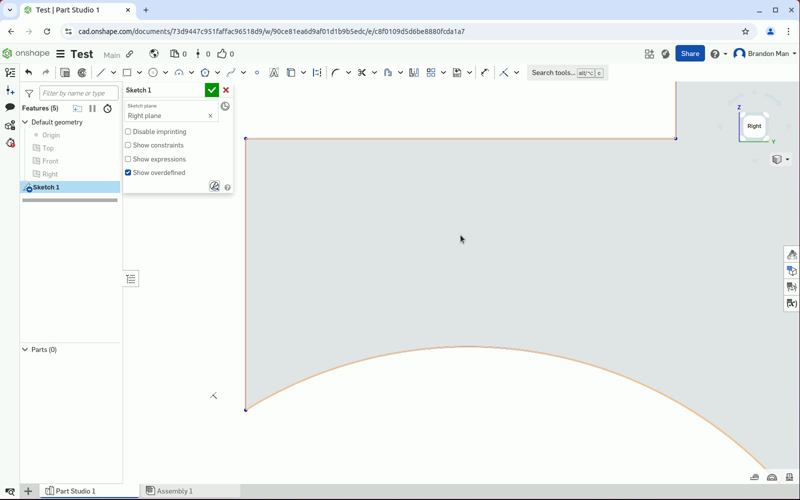
click(460, 234)
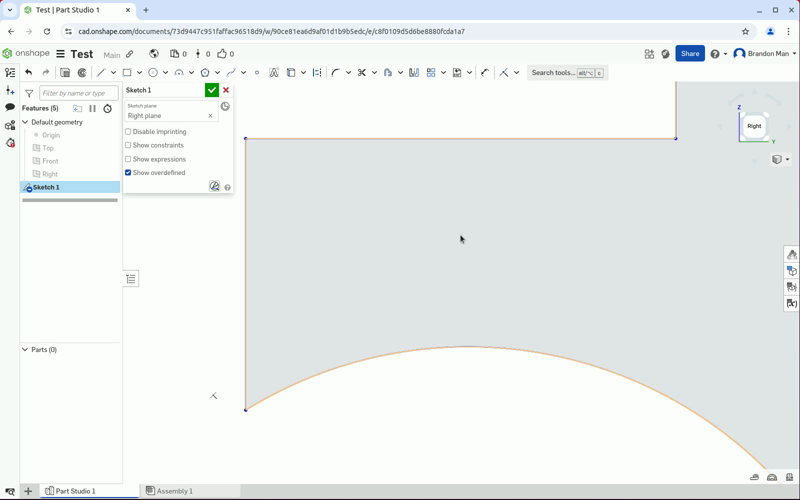
scroll(-6)
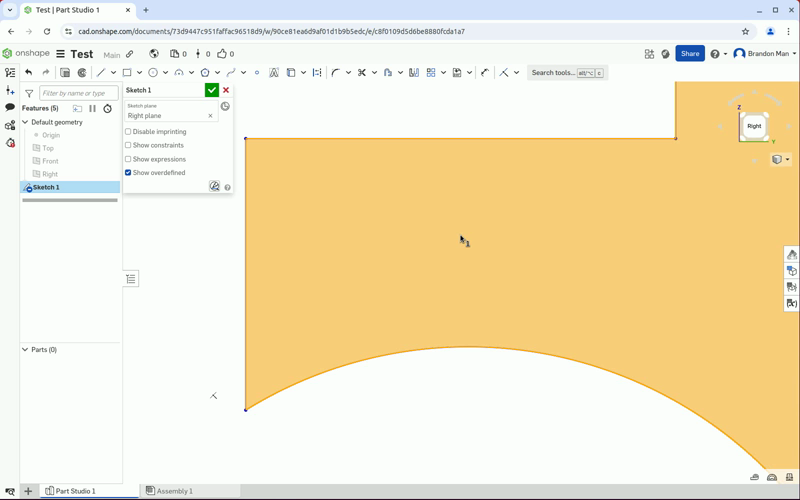
scroll(-6)
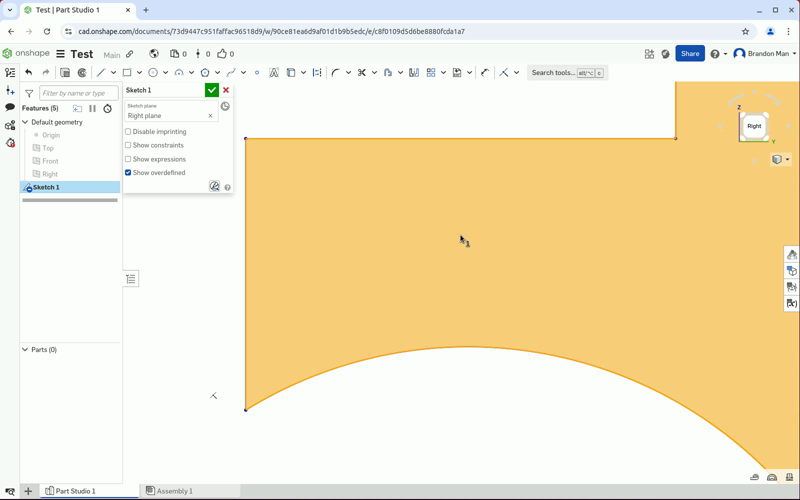
scroll(-6)
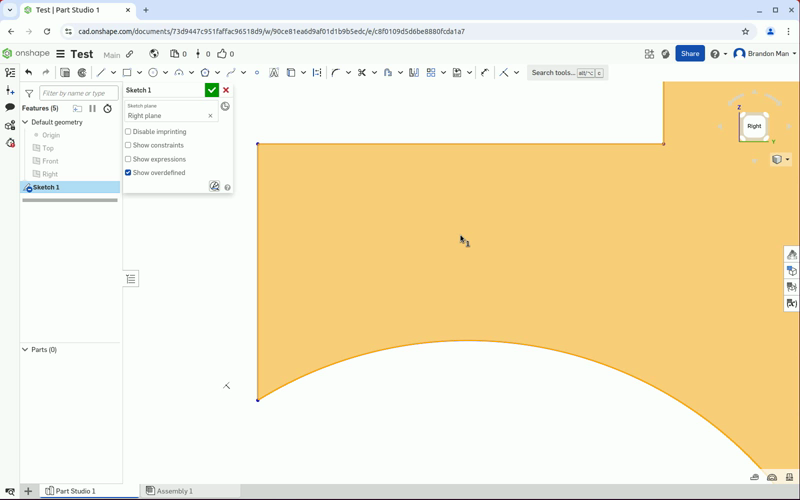
scroll(-6)
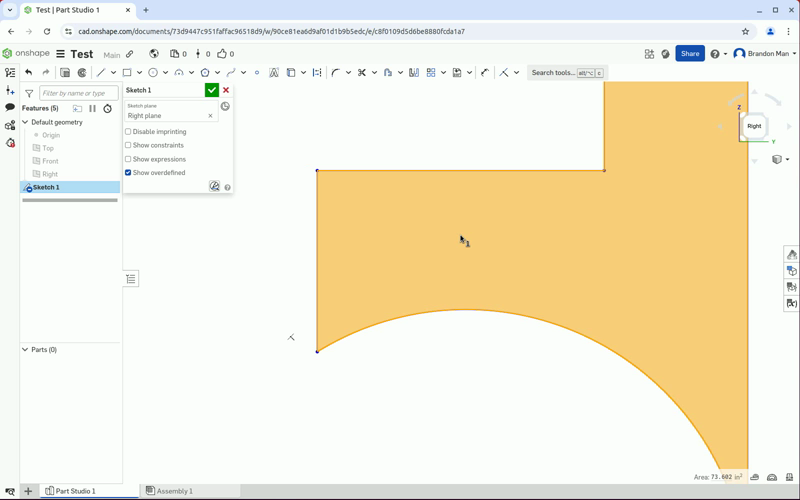
scroll(-6)
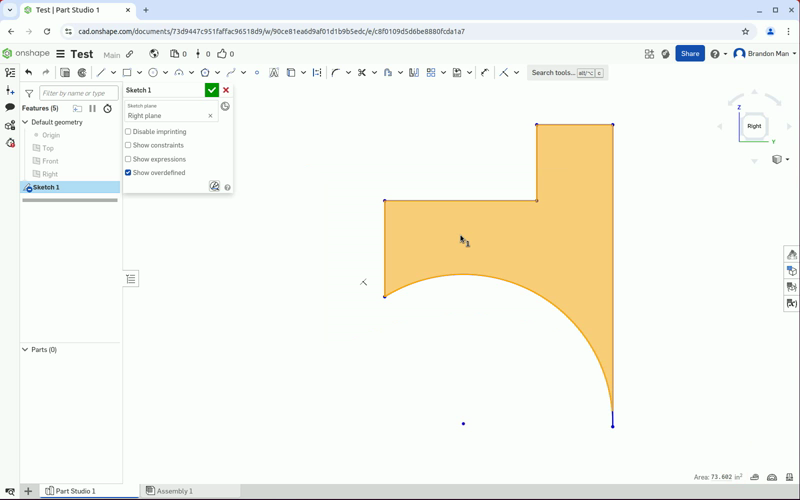
scroll(-6)
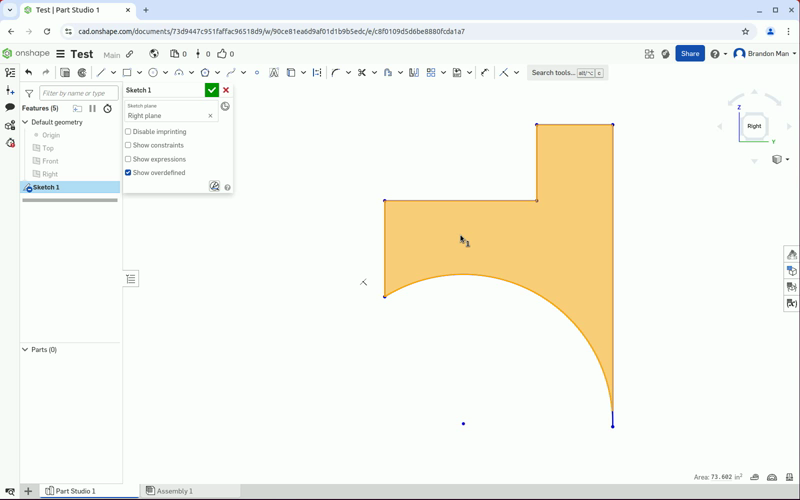
scroll(-6)
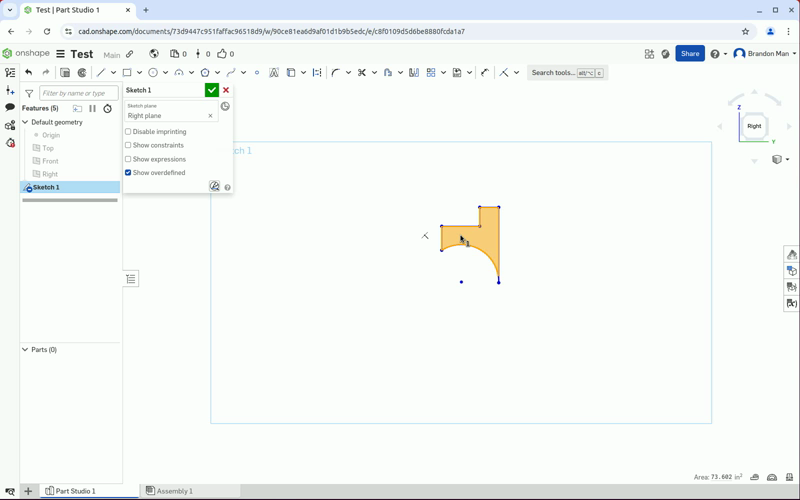
mouse_move(73, 352)
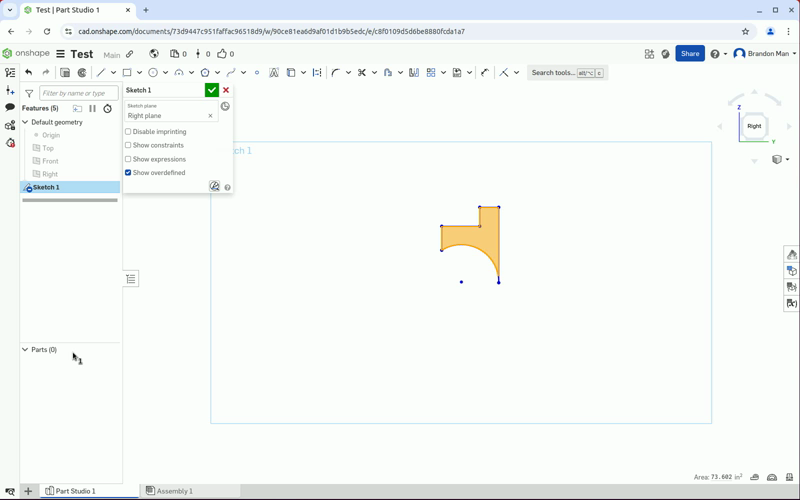
key(shift+y)
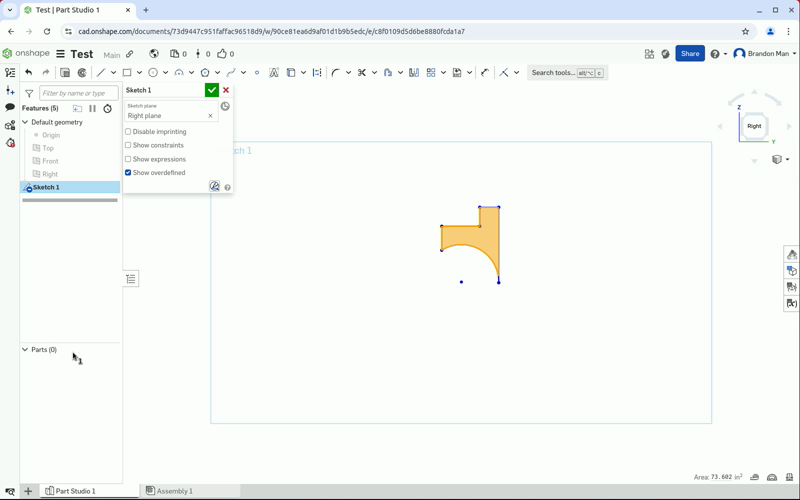
key(shift+e)
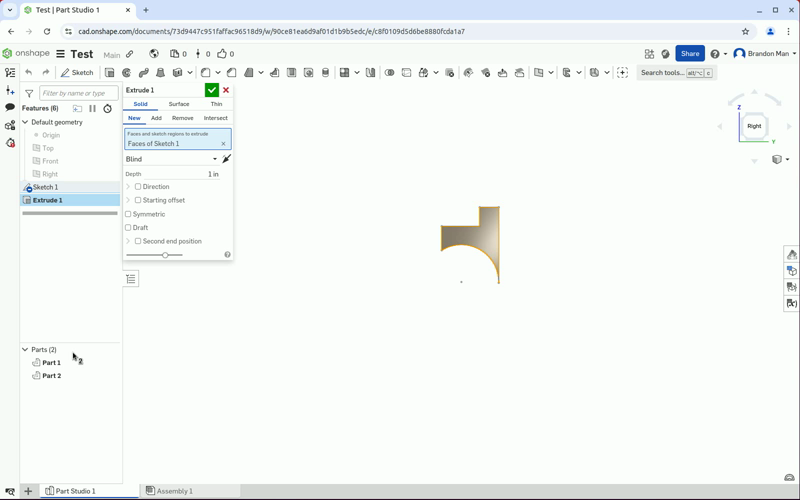
mouse_move(143, 106)
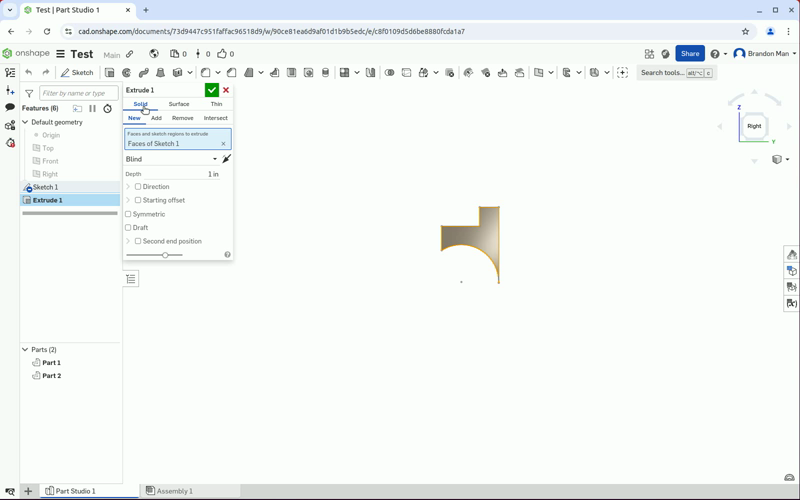
click(143, 106)
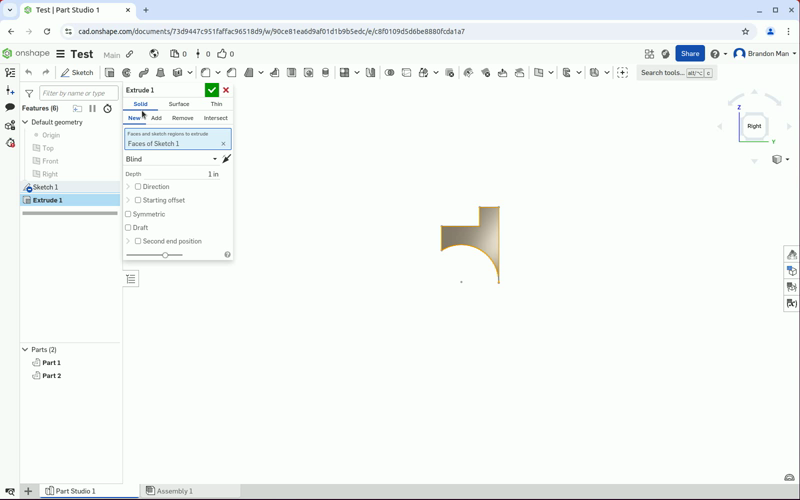
mouse_move(137, 120)
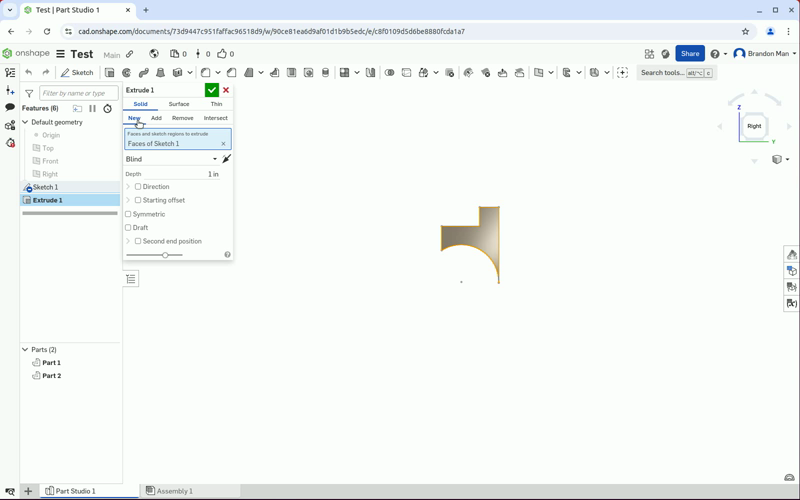
click(137, 120)
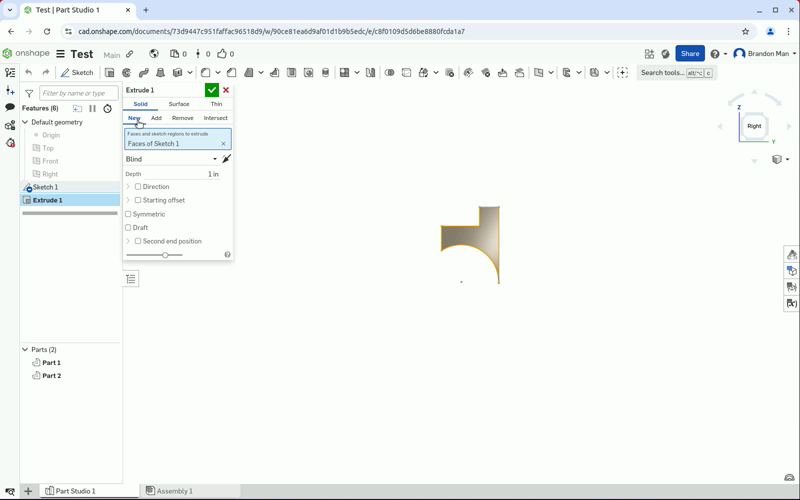
key(tab, 4)
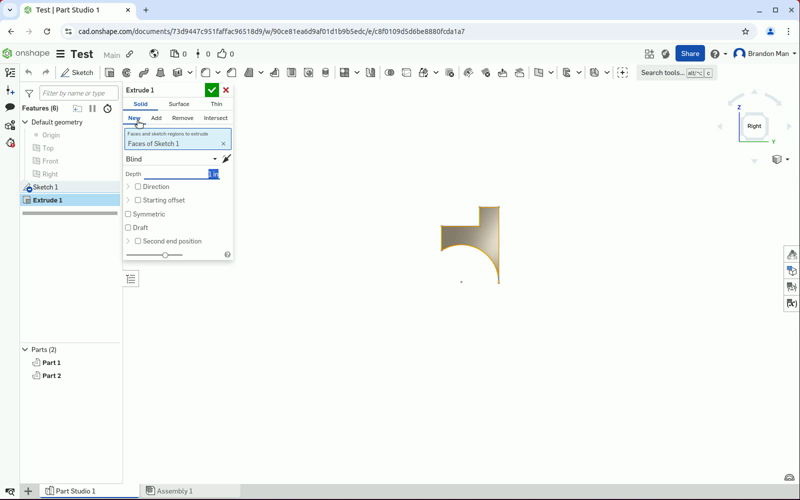
text(23.108)
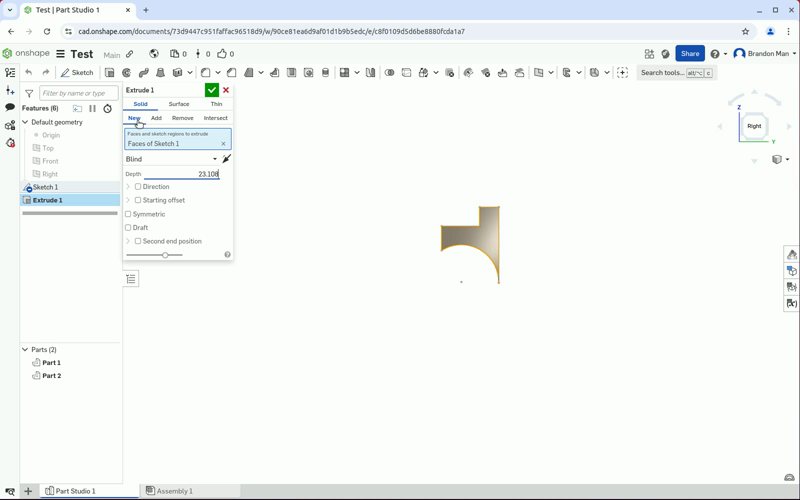
key(enter)
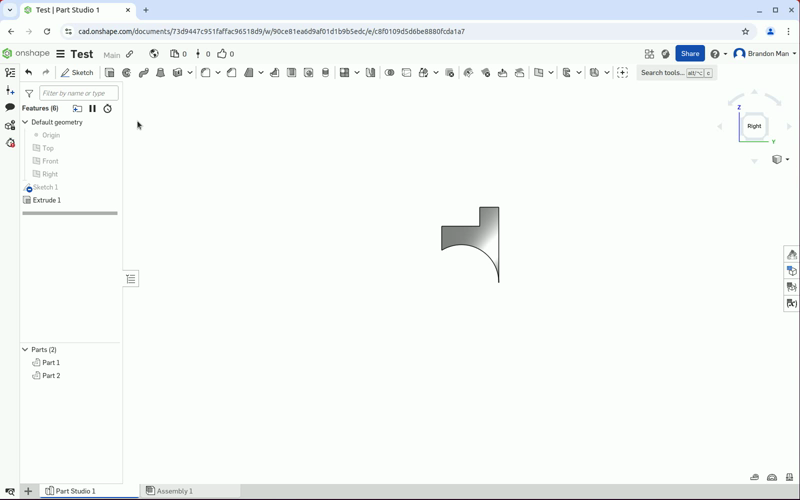
key(shift+h)
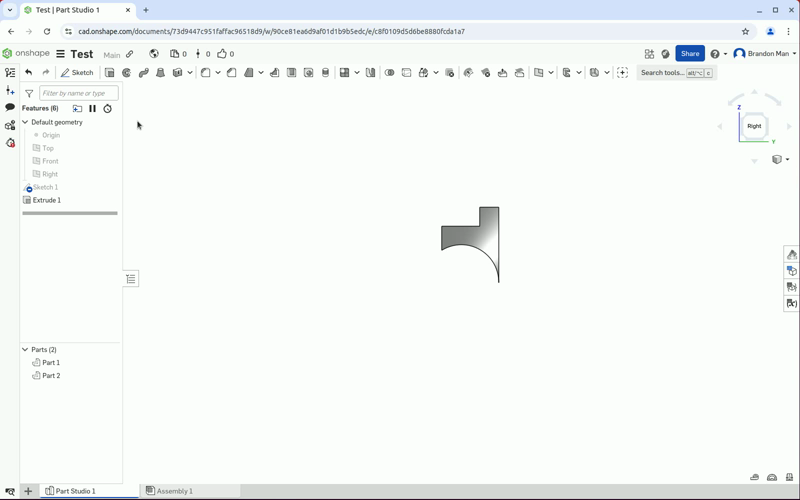
key(shift+h)
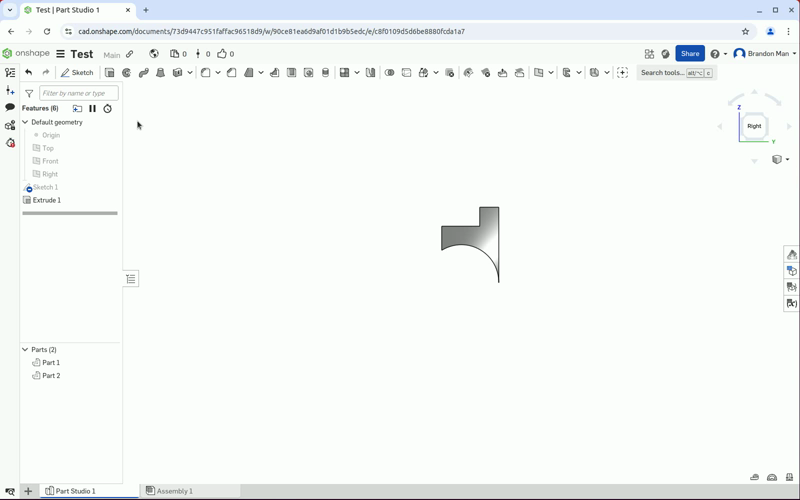
mouse_move(73, 189)
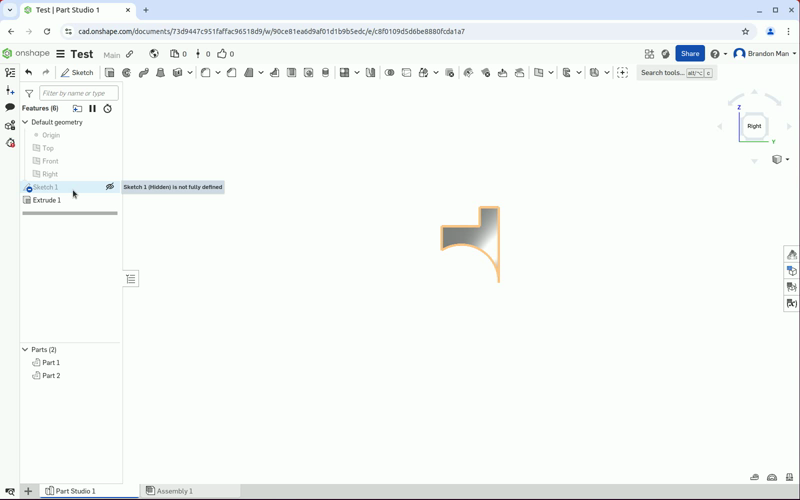
click(73, 189)
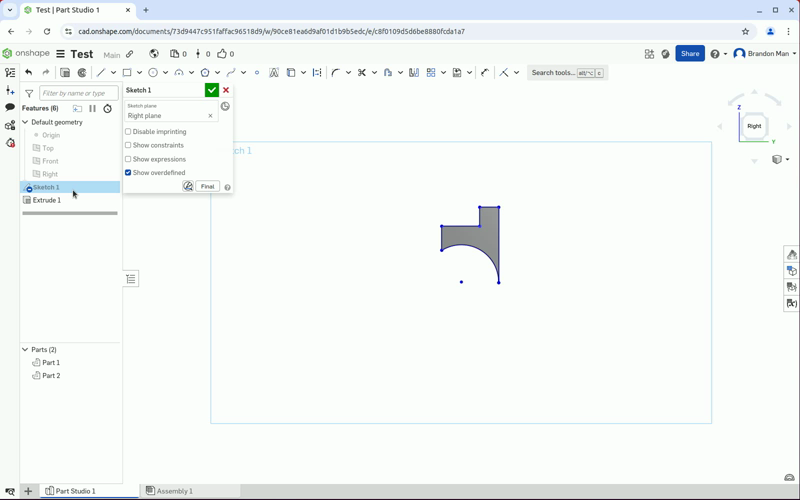
mouse_move(229, 92)
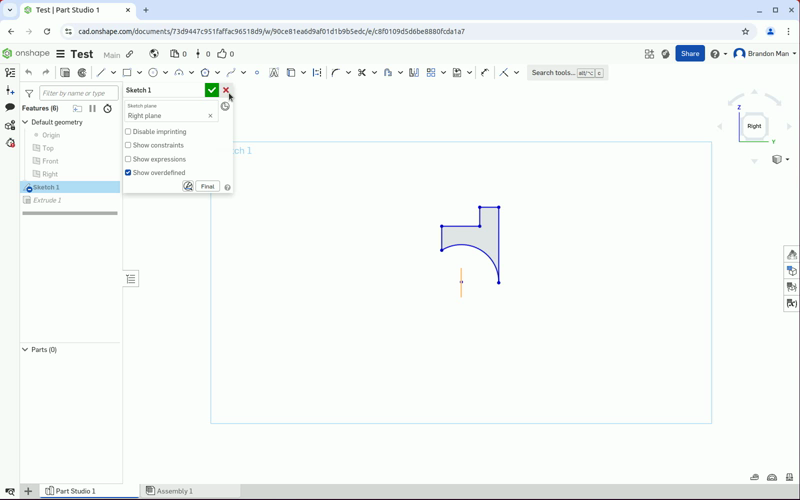
click(229, 92)
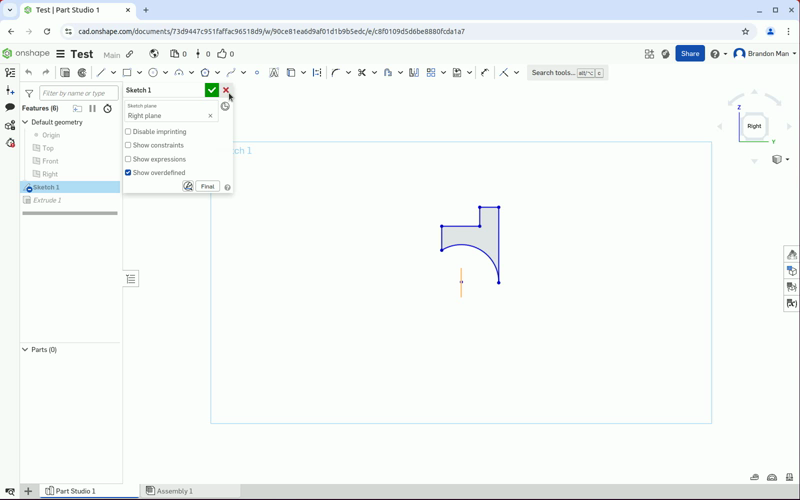
key(shift+s)
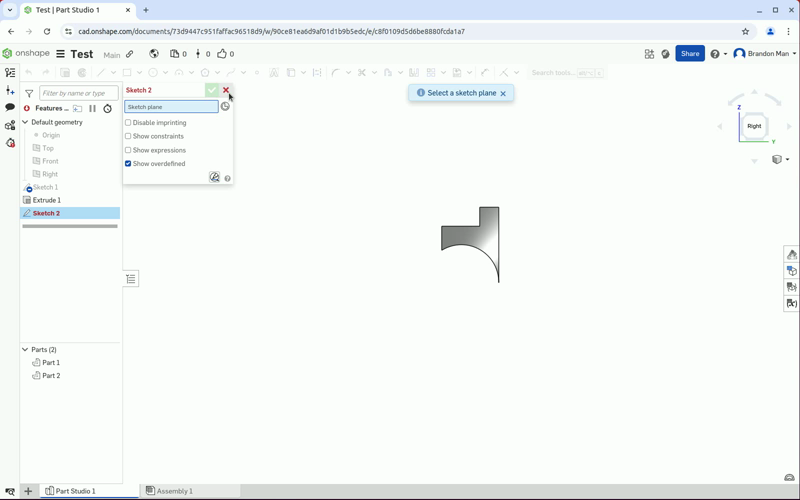
mouse_move(73, 176)
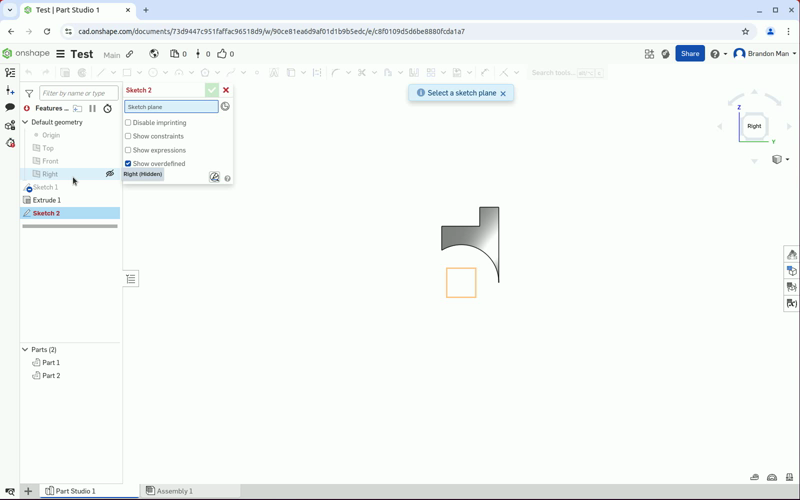
click(73, 176)
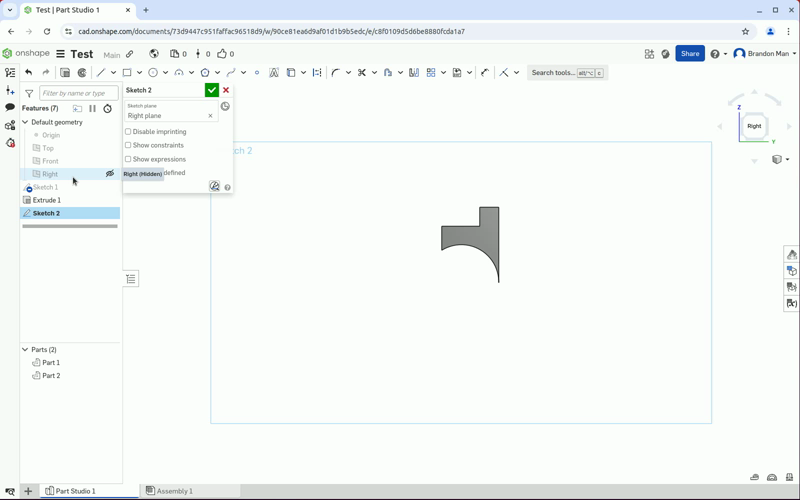
mouse_move(73, 352)
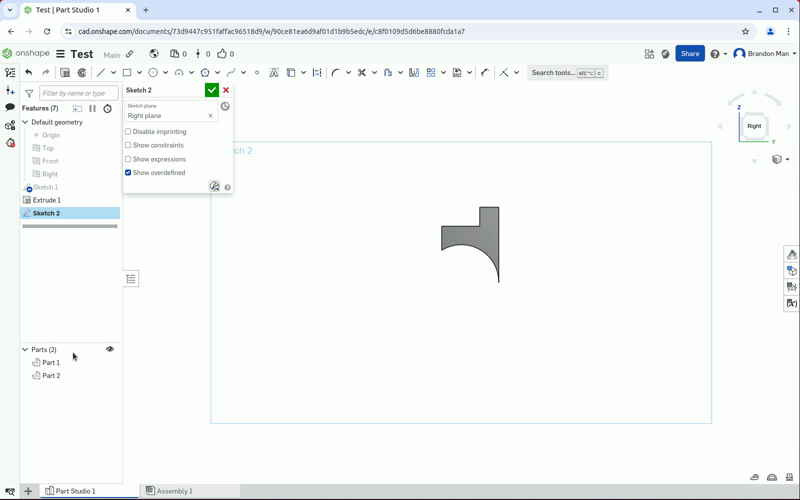
key(y)
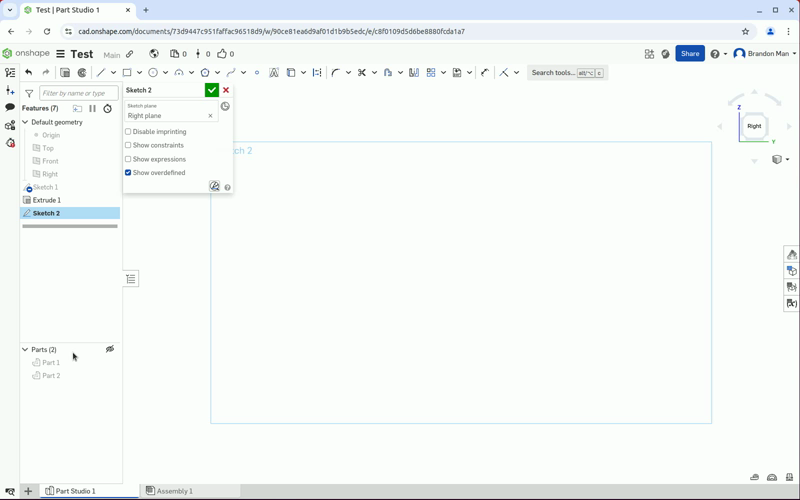
key(c)
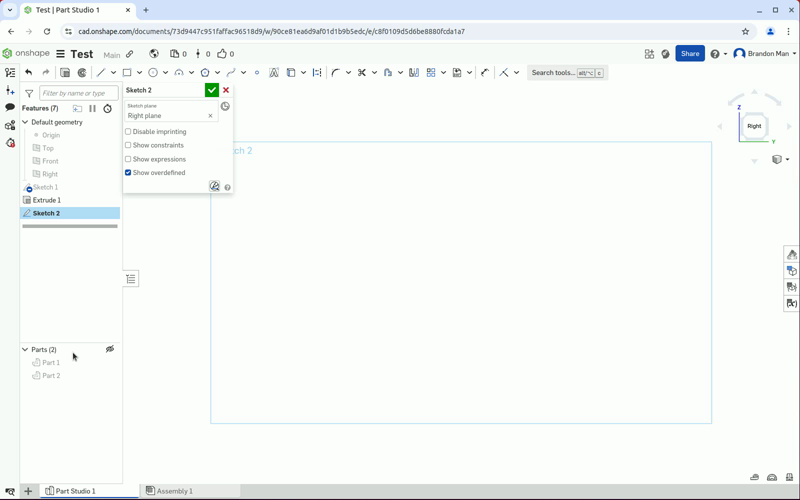
key_down(shift)
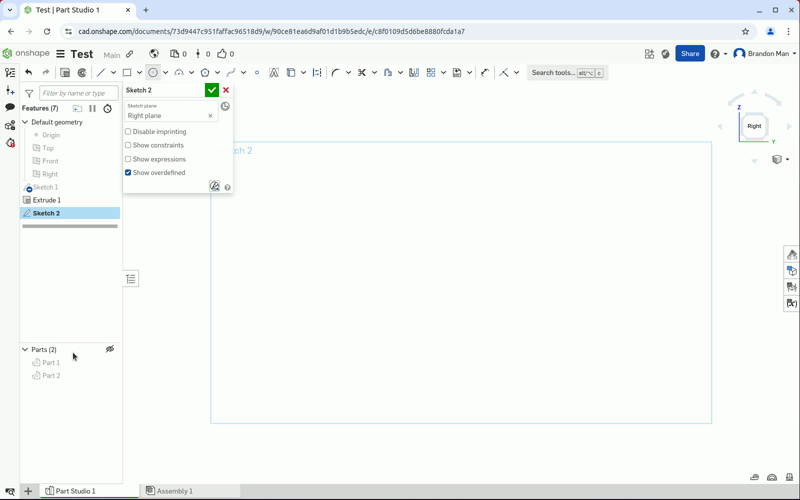
mouse_move(461, 282)
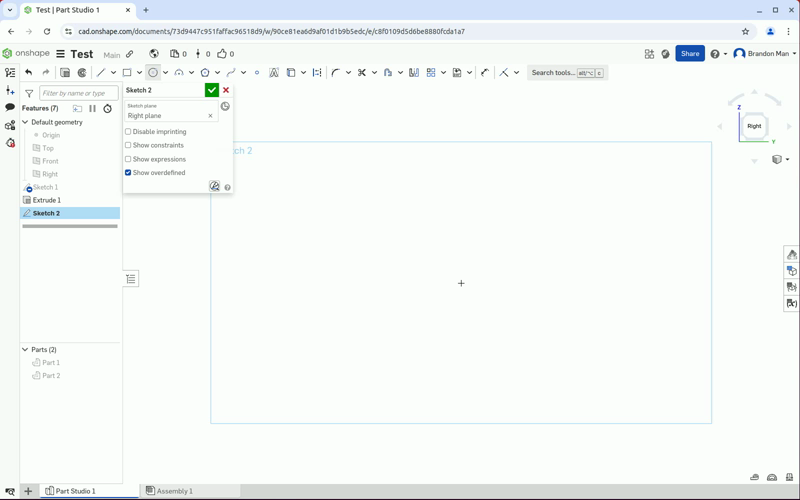
click(461, 282)
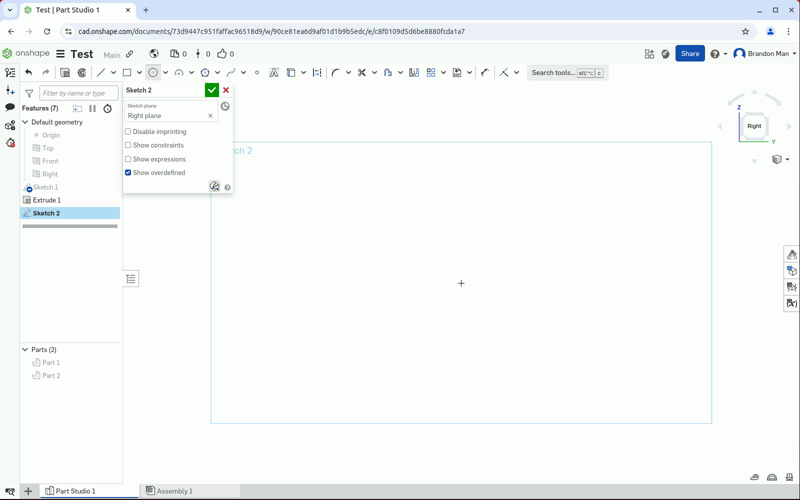
key_up(shift)
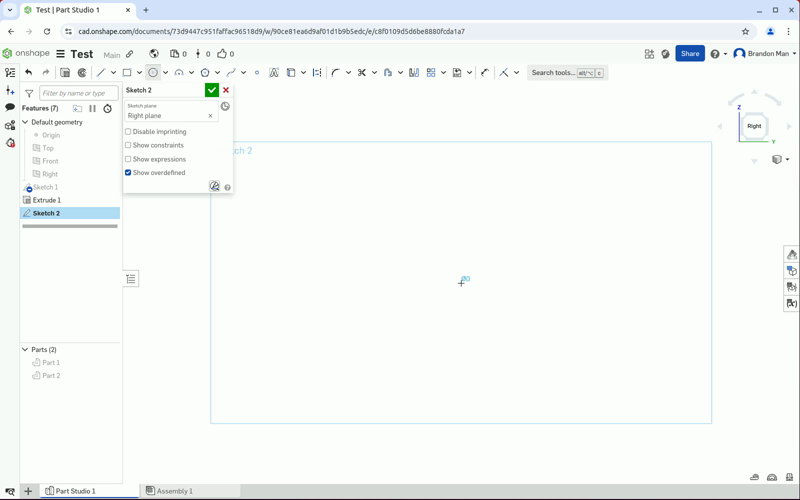
mouse_move(499, 282)
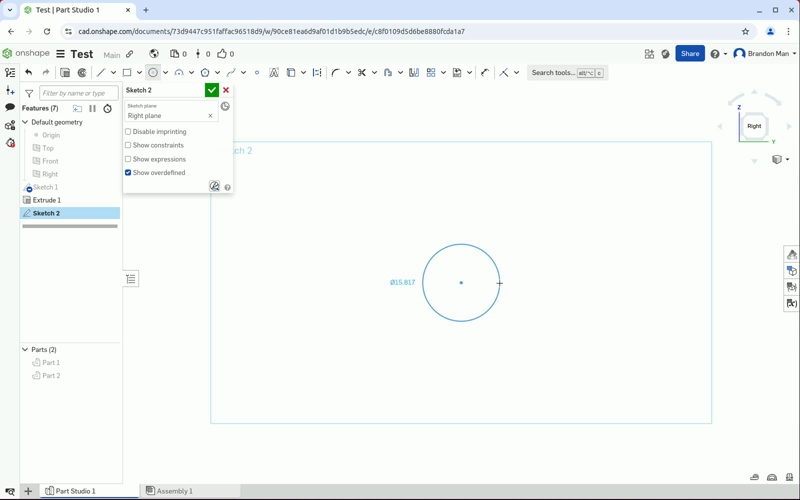
click(499, 282)
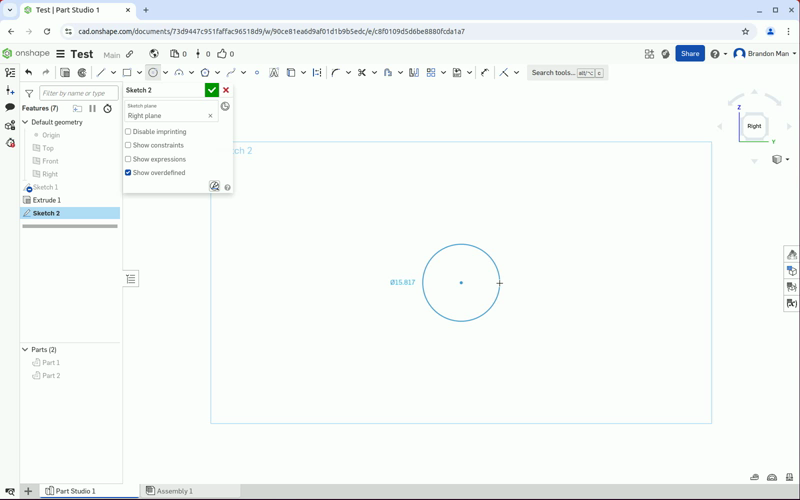
key(esc)
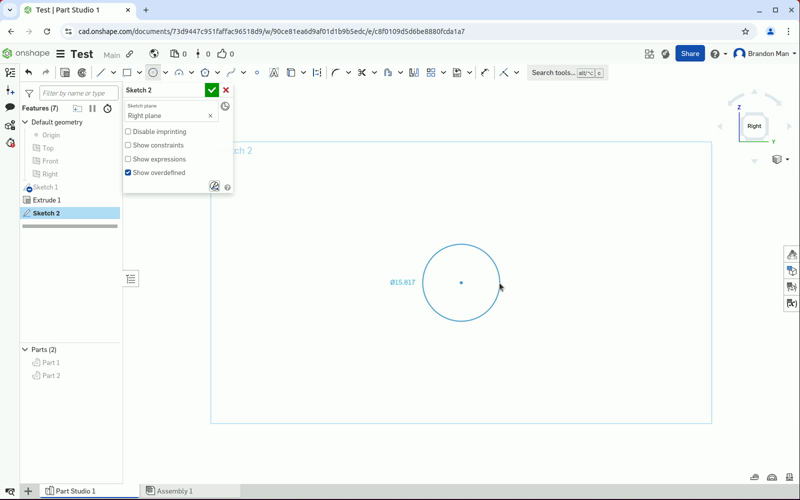
key(c)
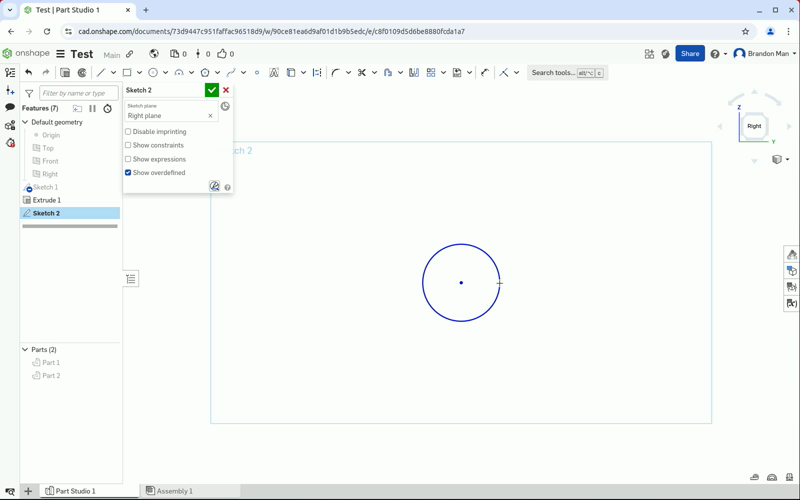
key_down(shift)
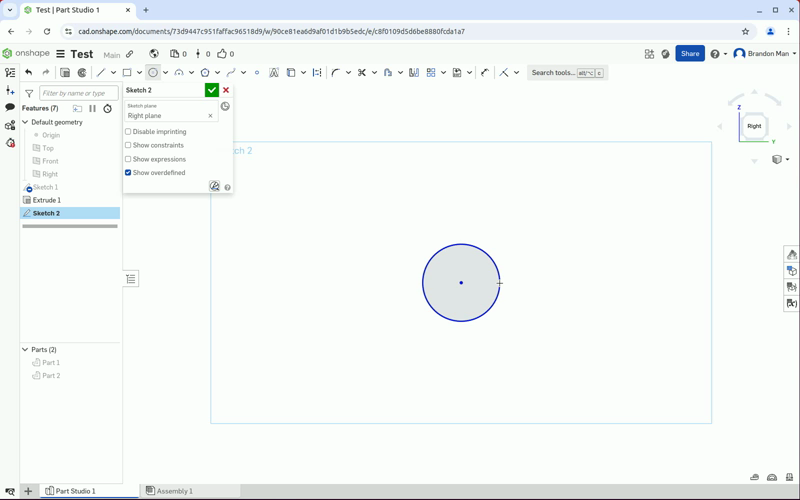
mouse_move(461, 282)
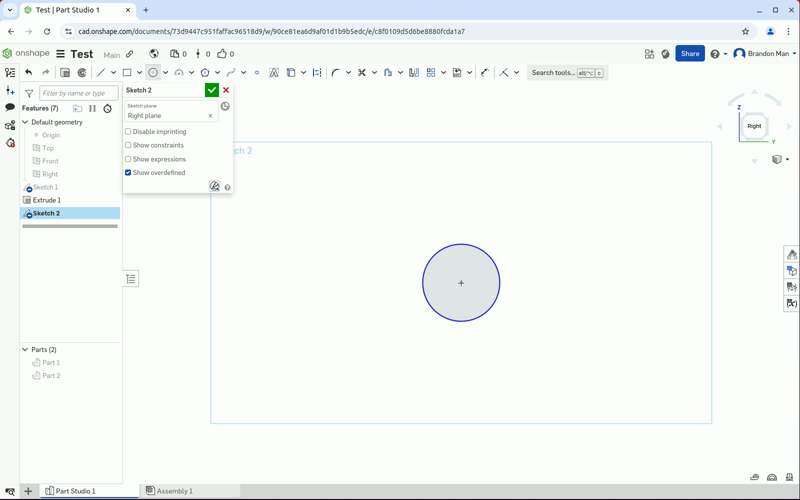
click(461, 282)
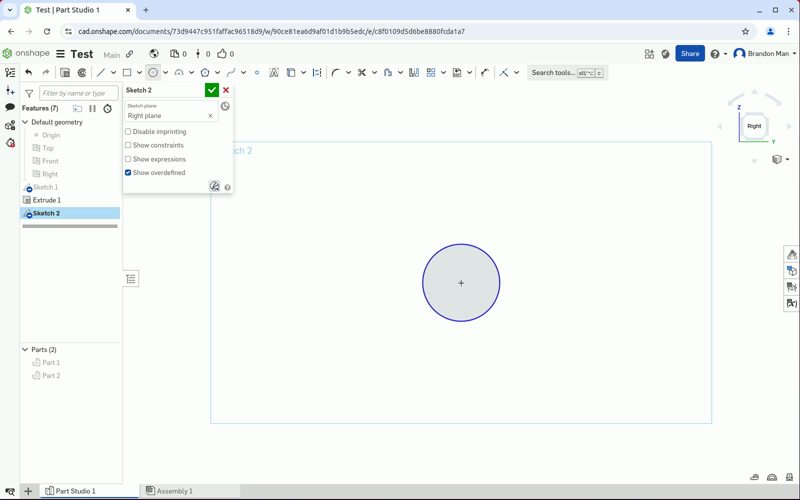
key_up(shift)
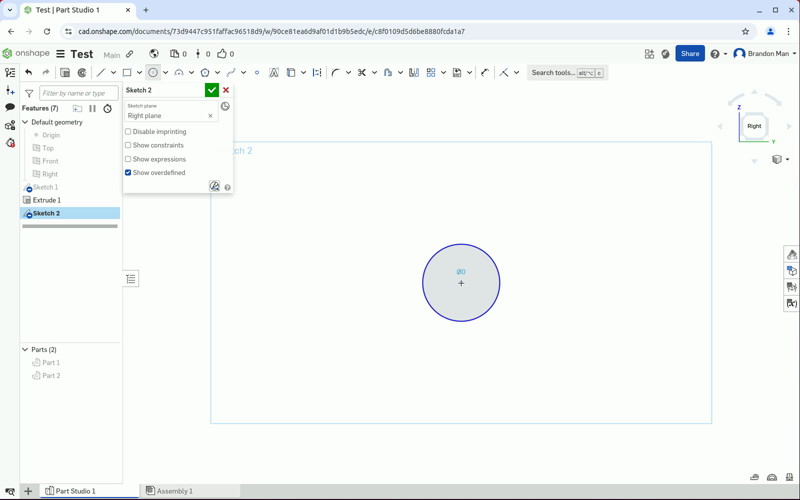
mouse_move(480, 282)
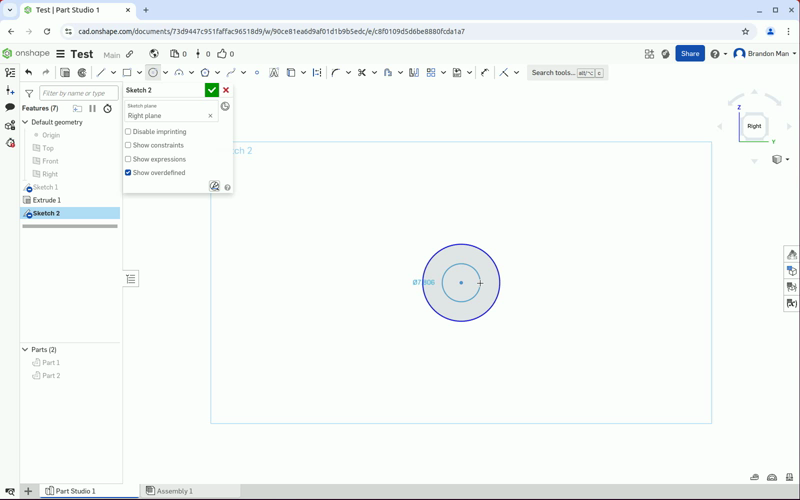
click(480, 282)
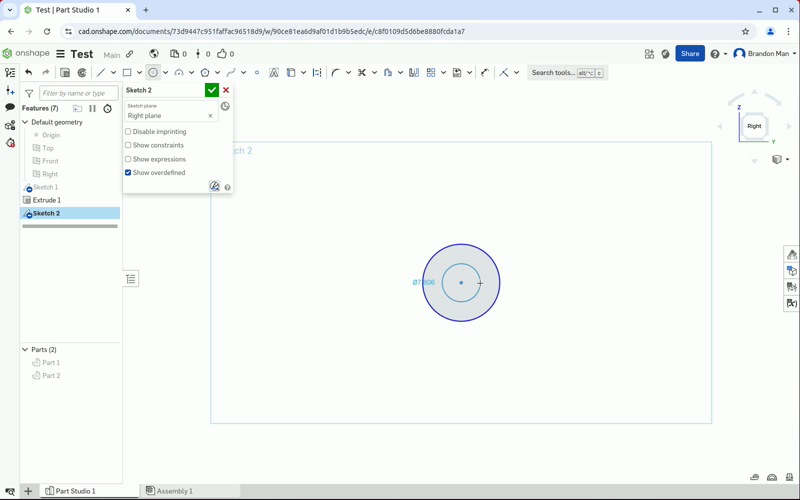
key(esc)
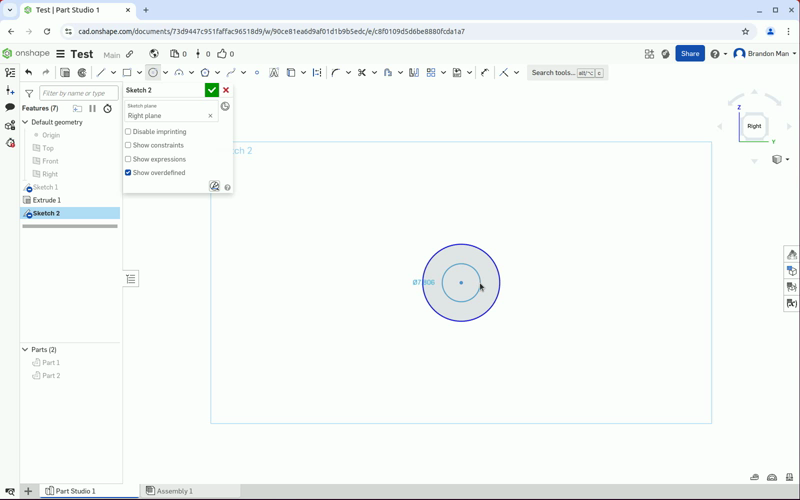
mouse_move(490, 301)
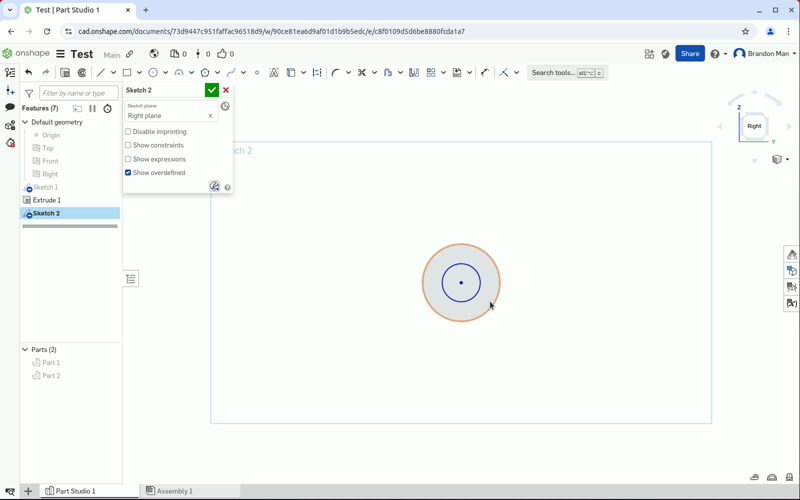
click(490, 301)
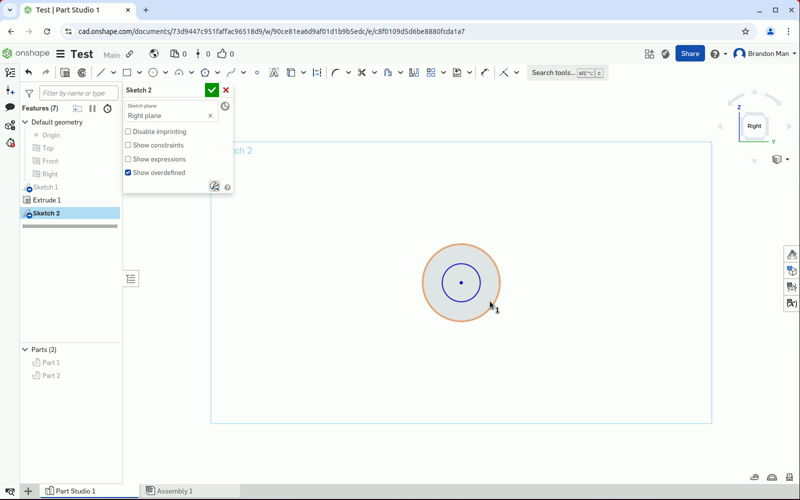
mouse_move(73, 352)
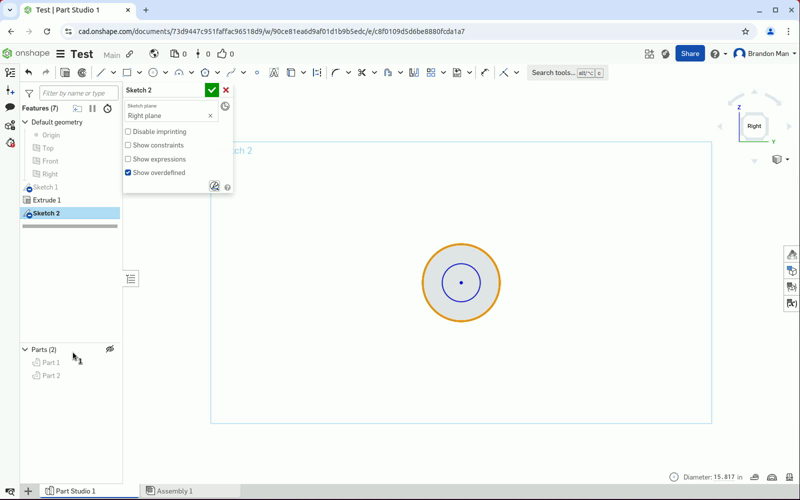
key(shift+y)
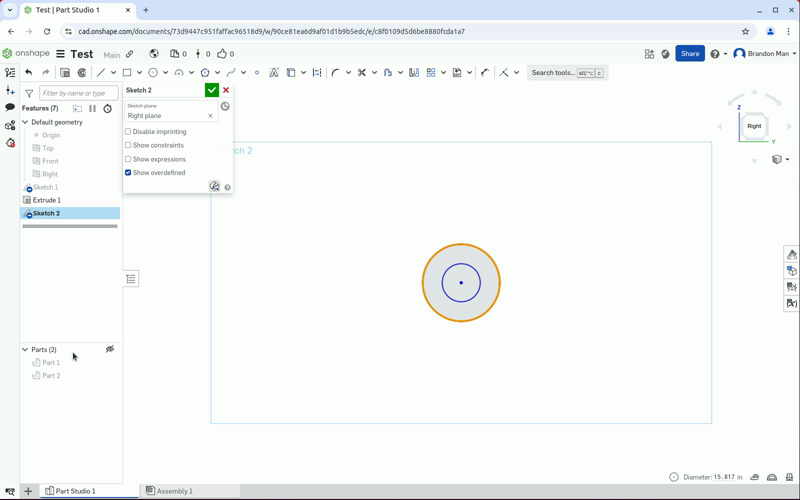
key(shift+e)
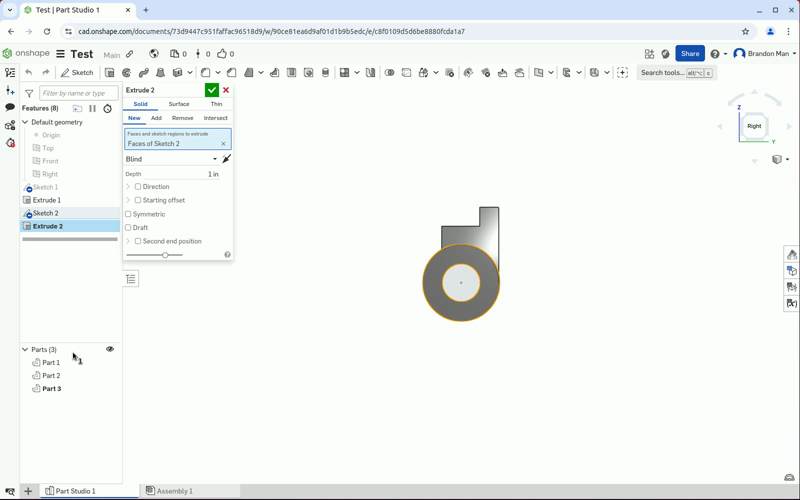
mouse_move(143, 106)
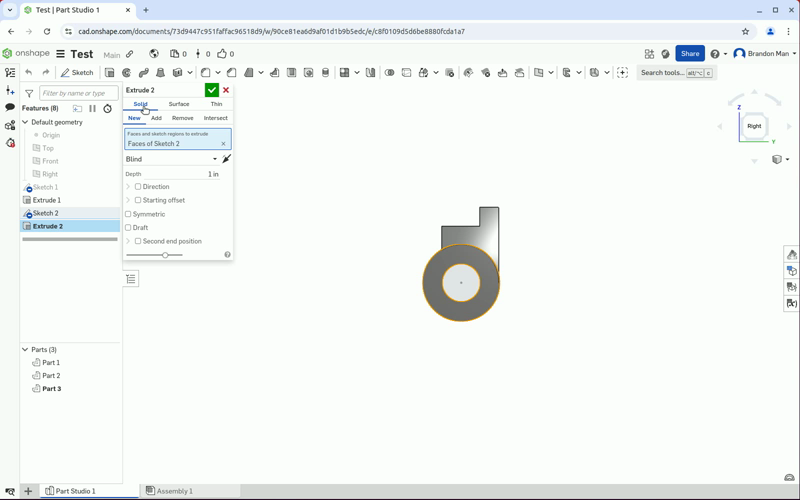
click(143, 106)
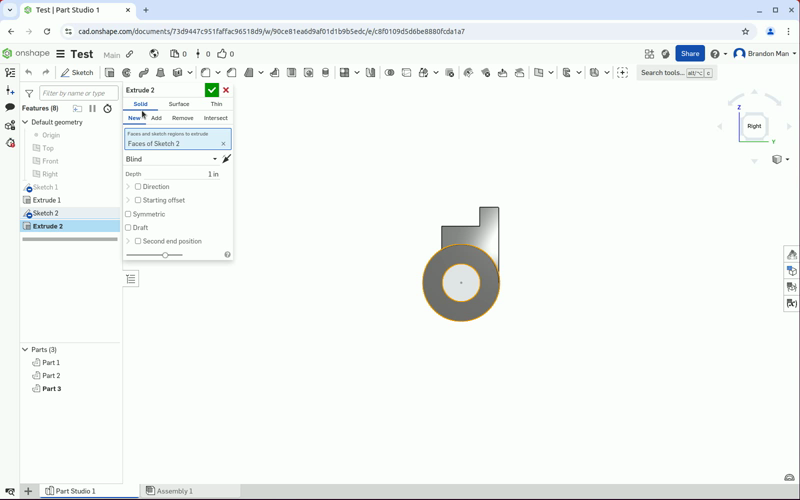
mouse_move(137, 120)
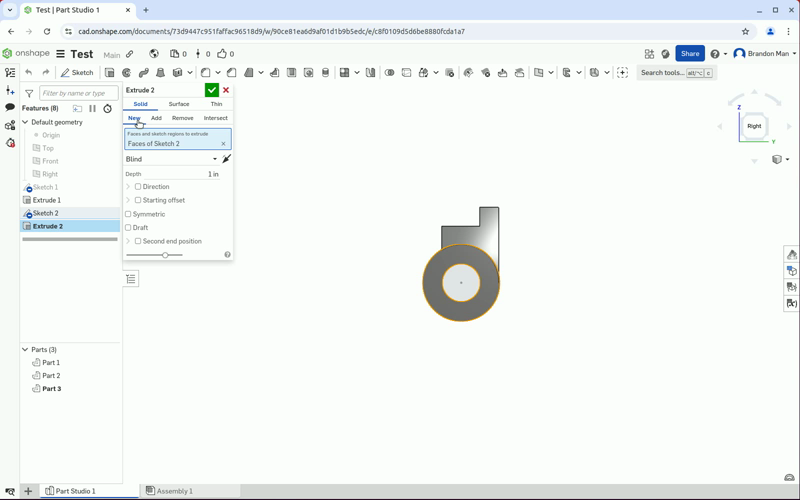
click(137, 120)
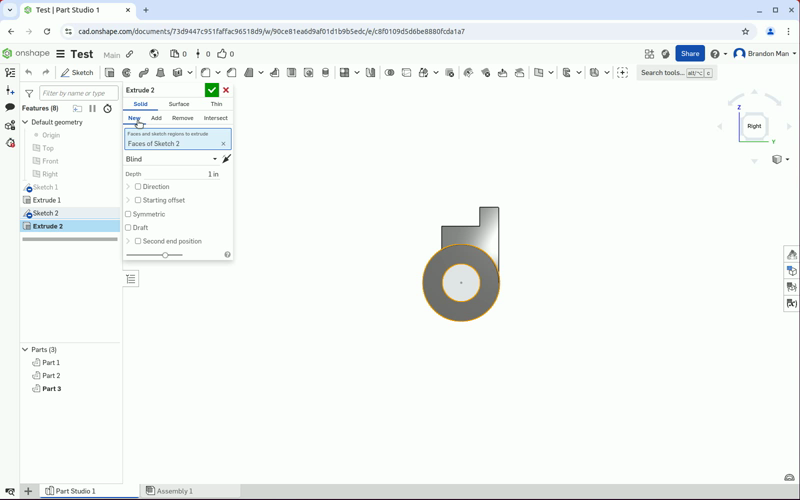
key(tab, 4)
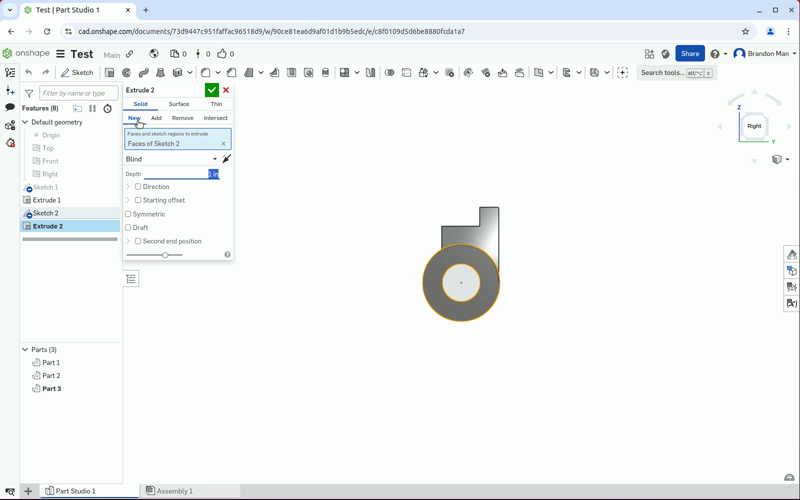
text(23.108)
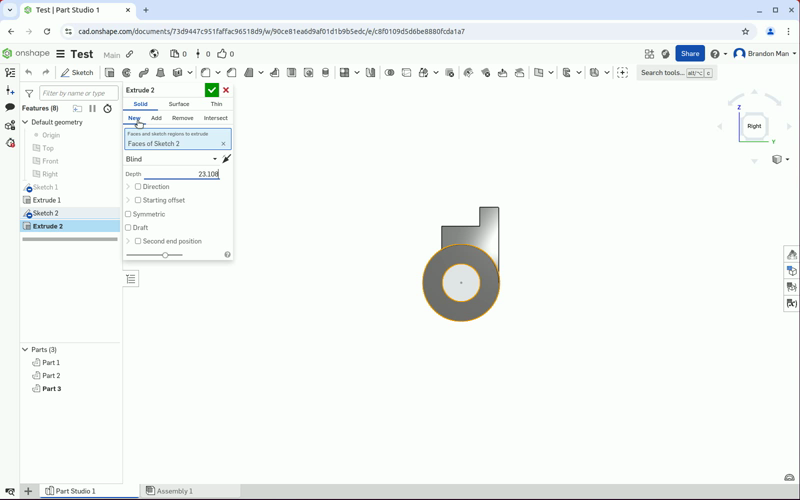
key(enter)
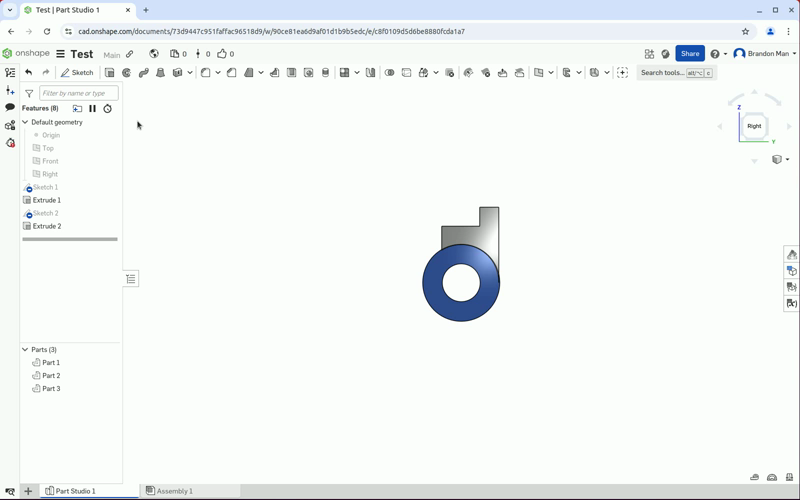
key(shift+h)
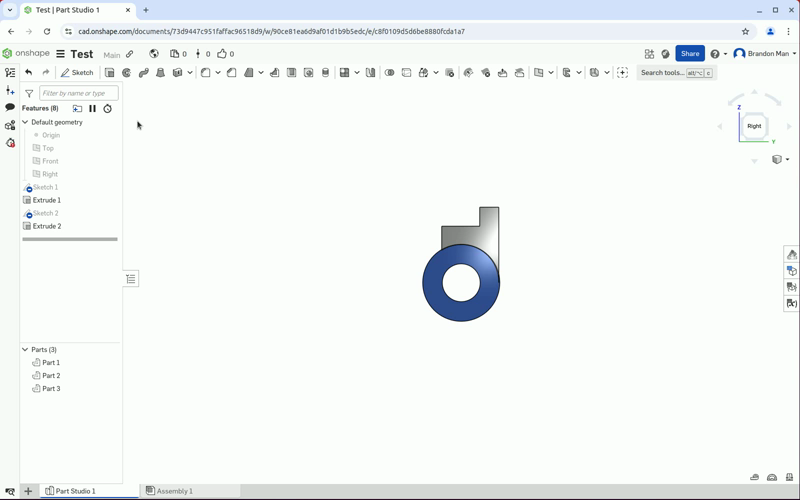
key(shift+h)
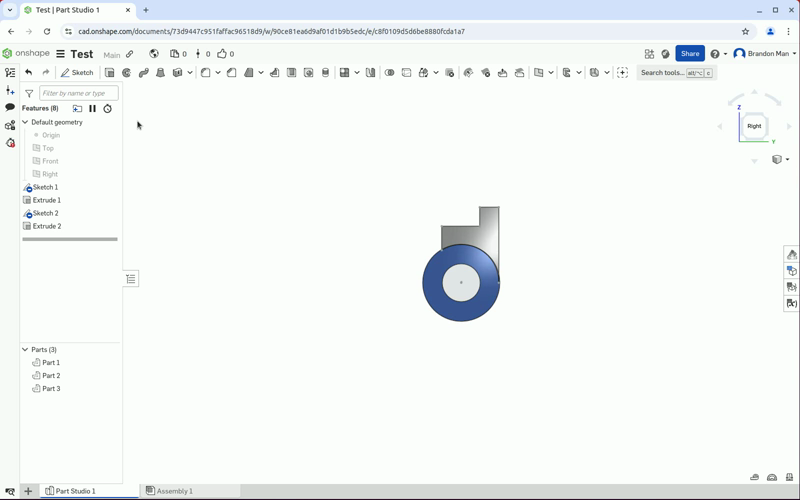
key(shift+7)
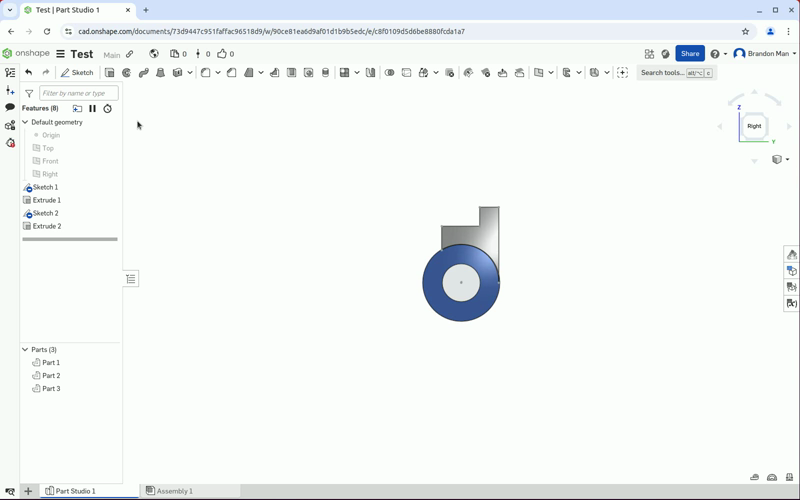
key(right, 2)
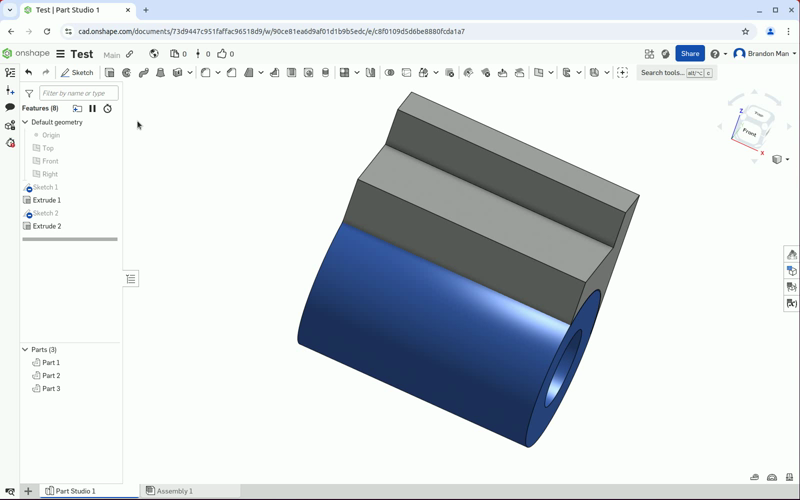
key(down, 2)
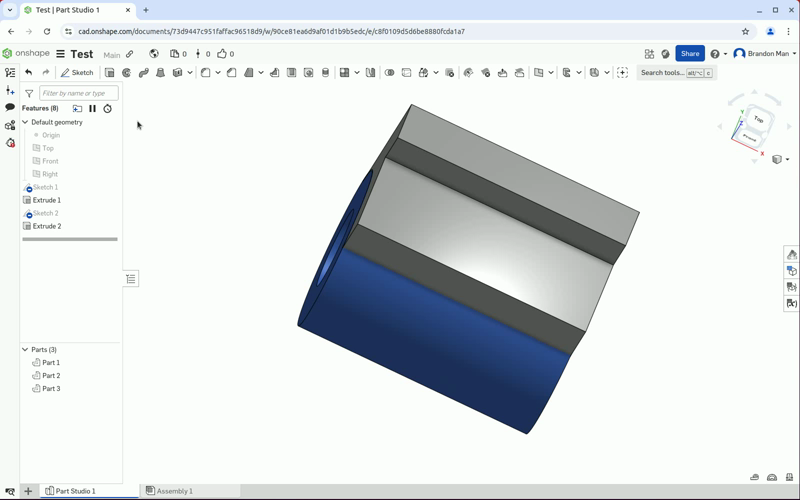
key(up, 2)
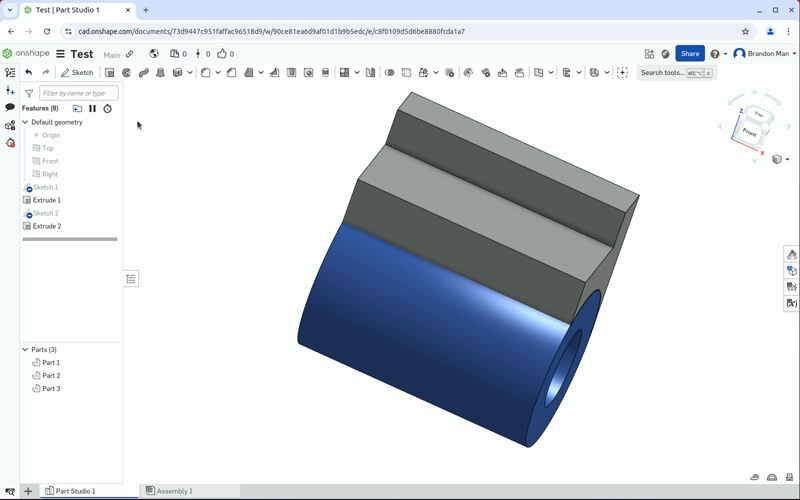
key(left, 2)
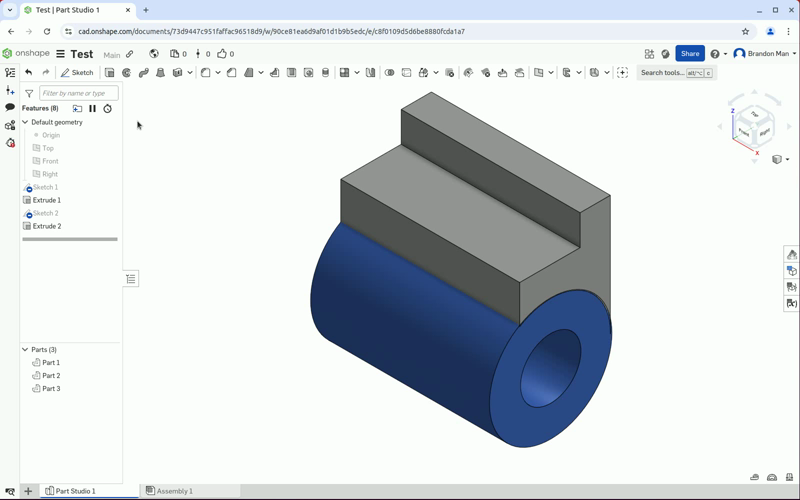
mouse_move(73, 189)
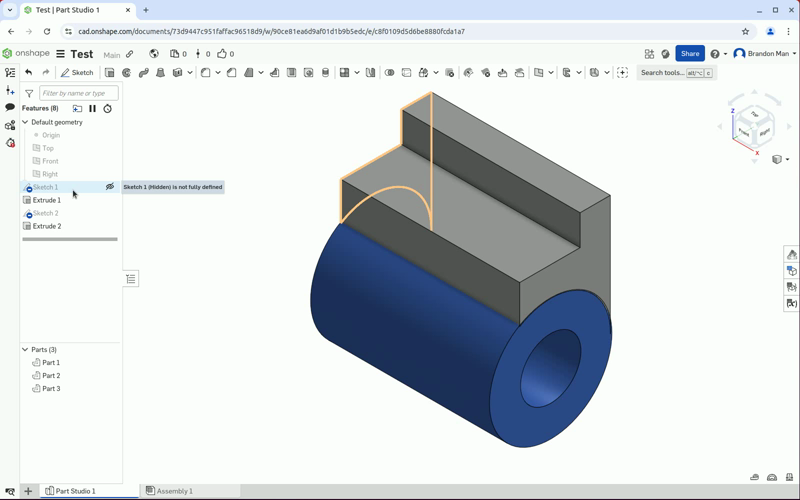
click(73, 189)